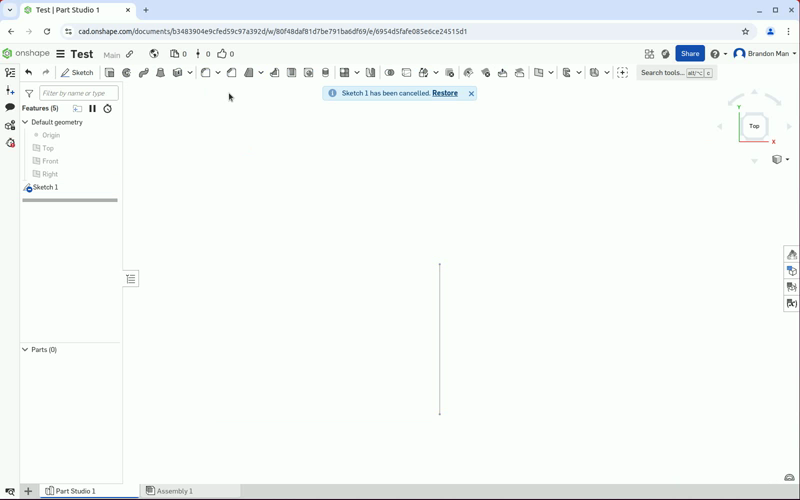
key(shift+h)
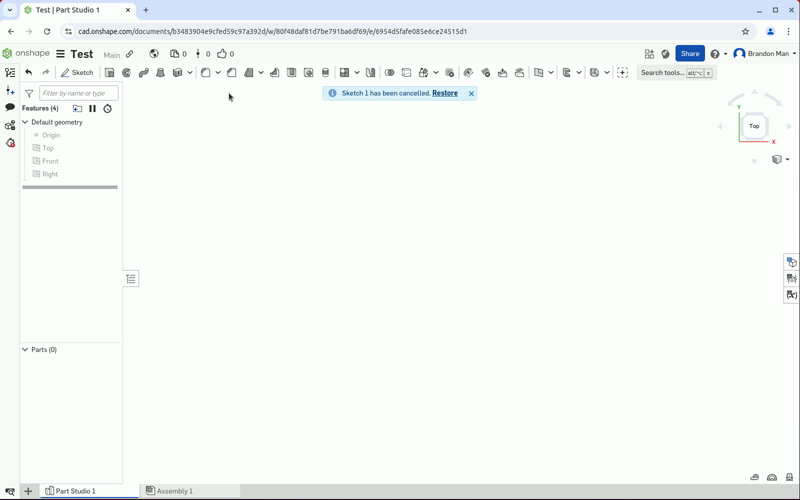
mouse_move(73, 352)
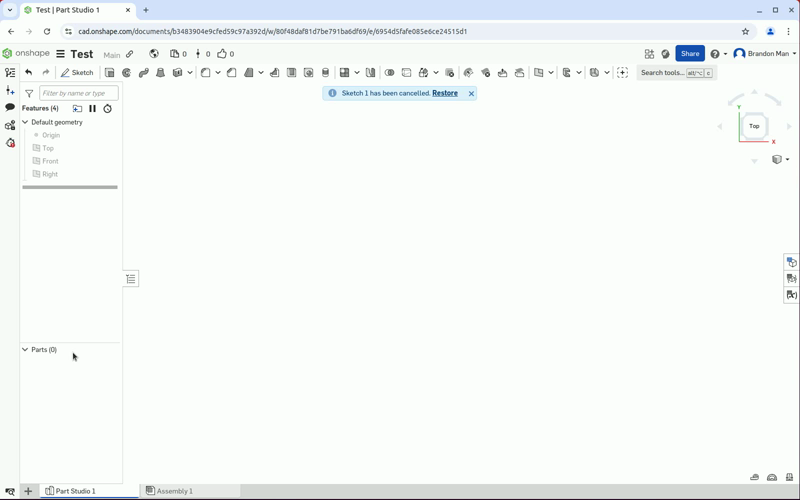
key(y)
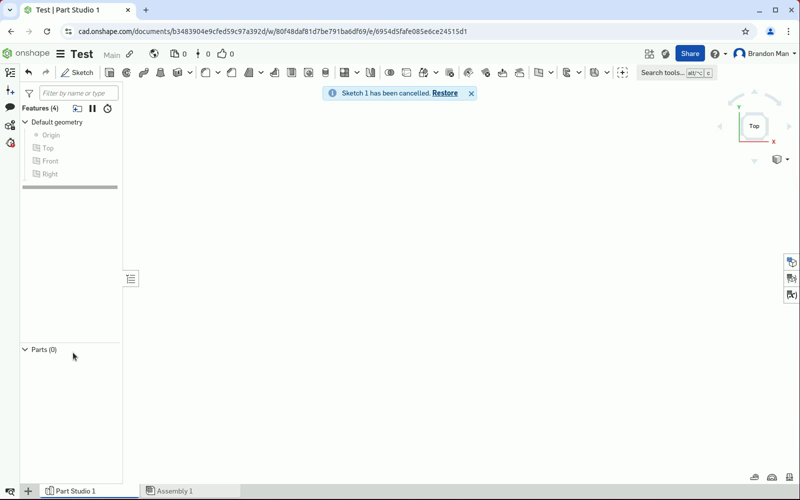
key(shift+p)
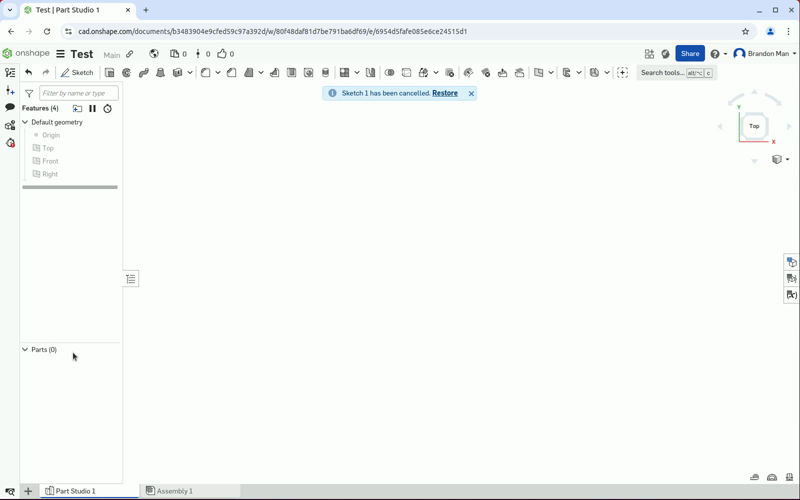
key(space)
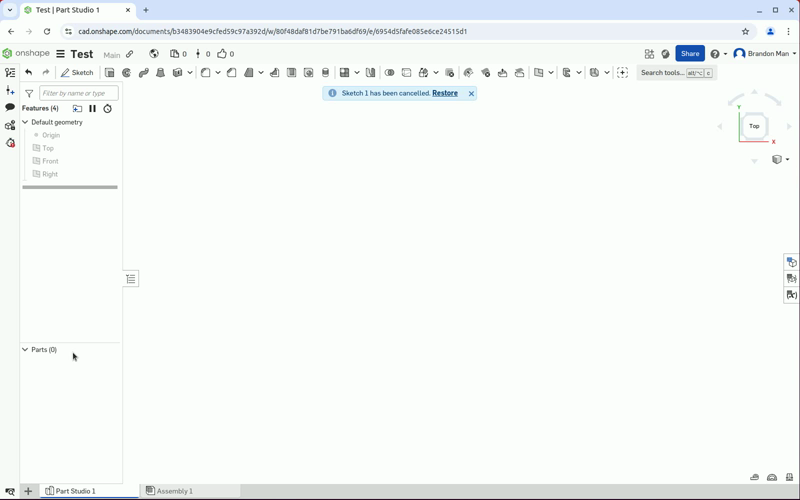
key_down(shift)
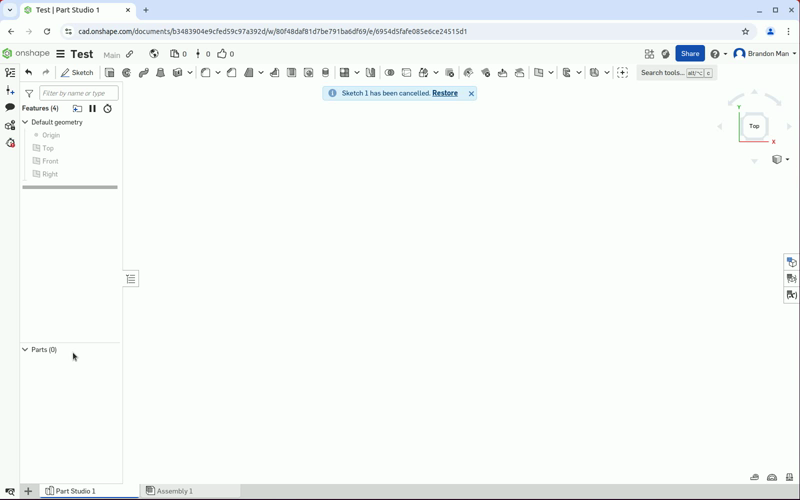
key(up)
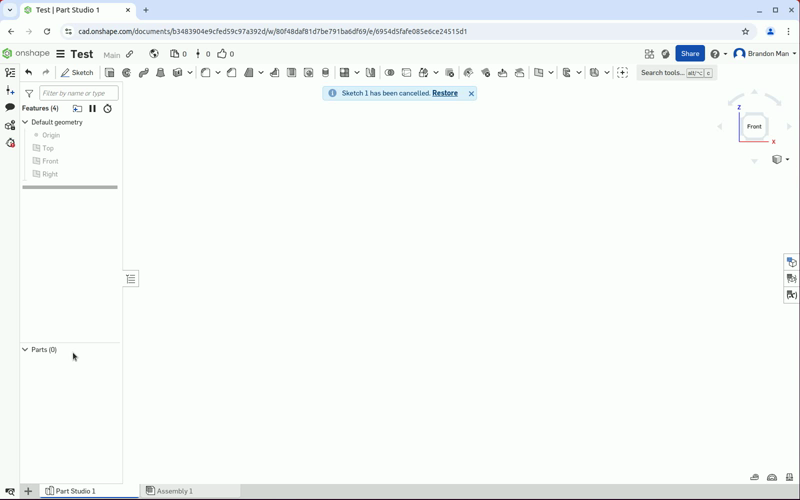
key_up(shift)
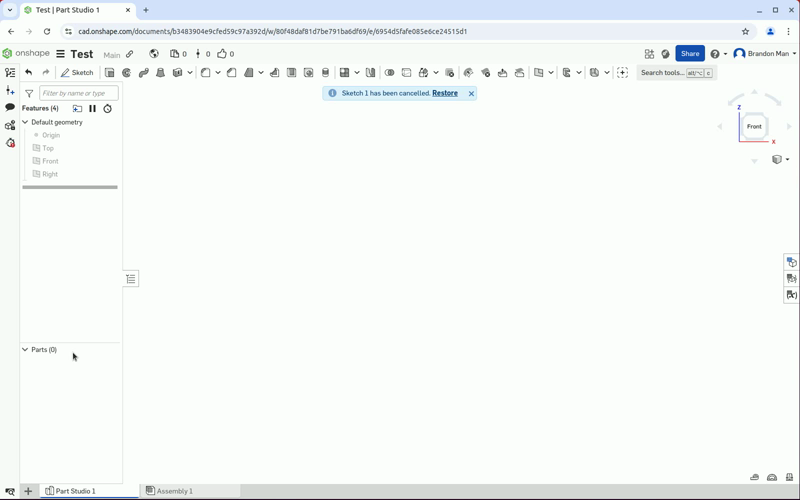
mouse_move(73, 352)
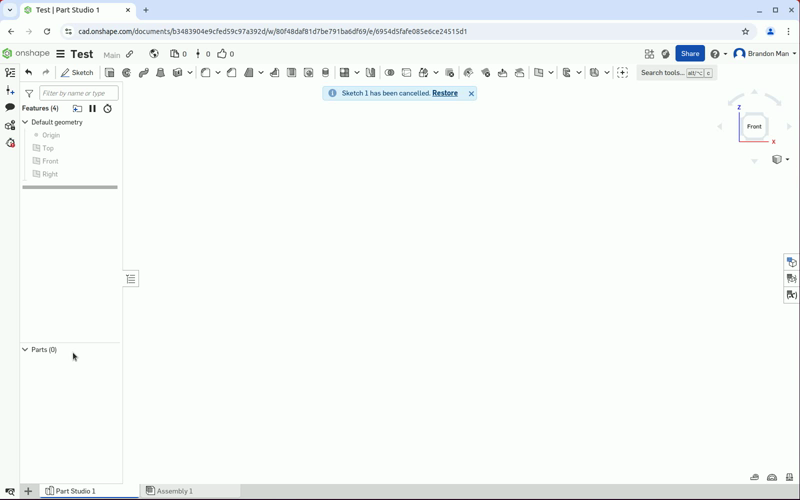
key(shift+y)
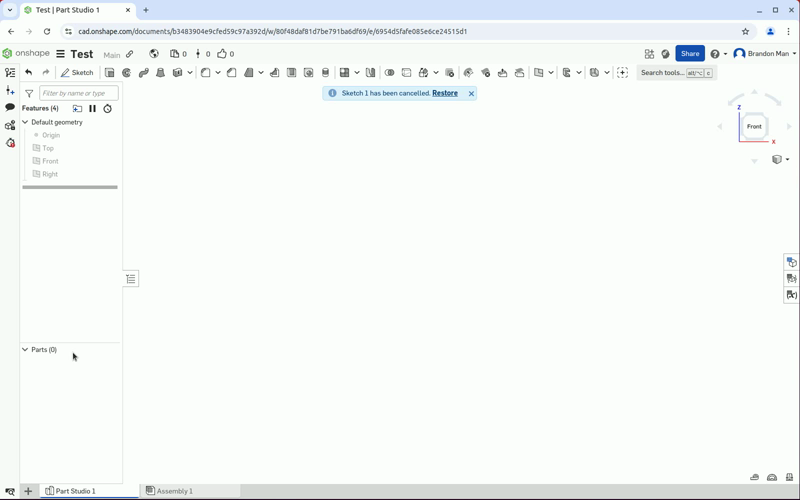
key(shift+s)
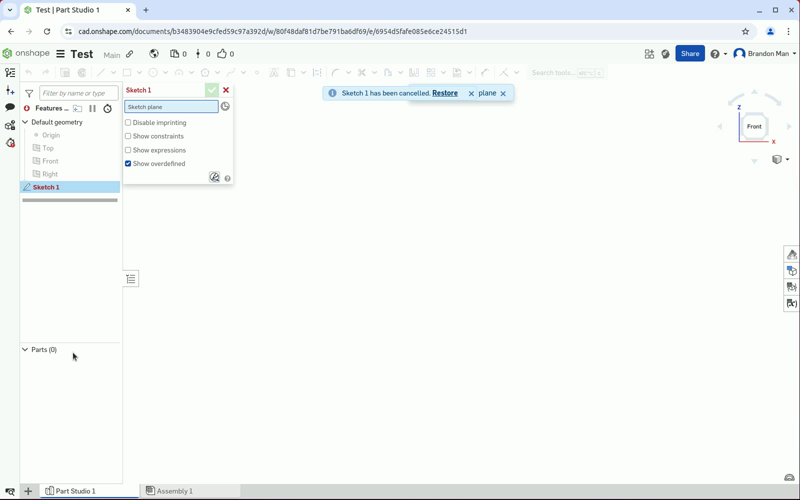
mouse_move(73, 163)
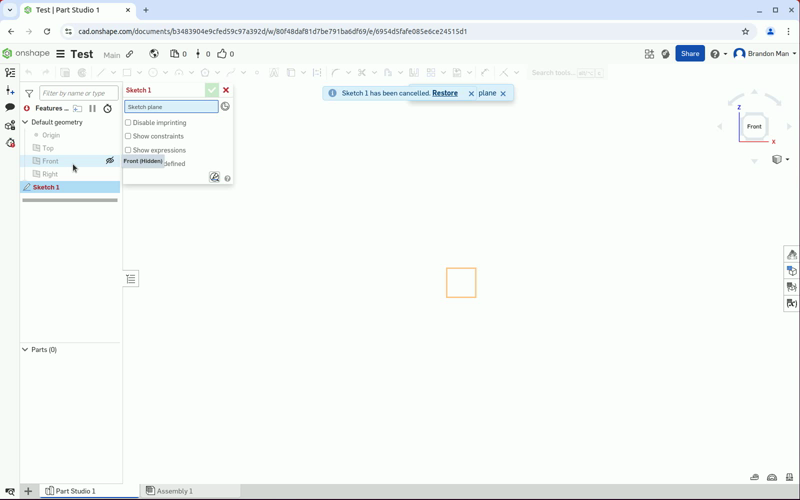
click(73, 163)
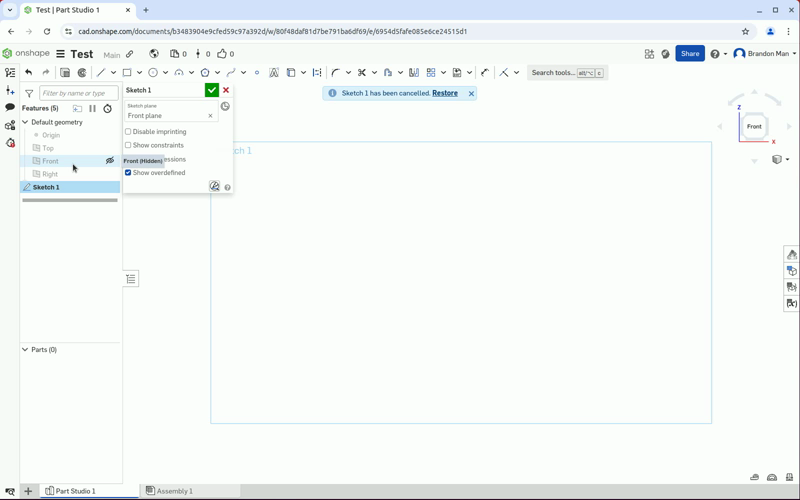
mouse_move(73, 352)
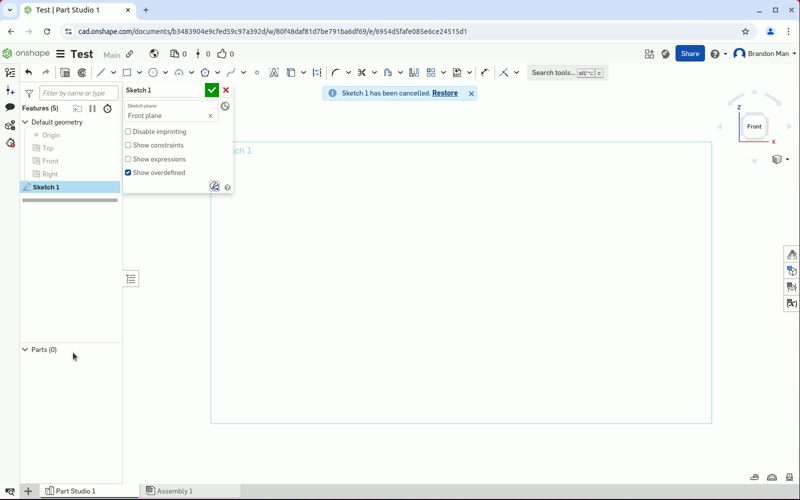
key(y)
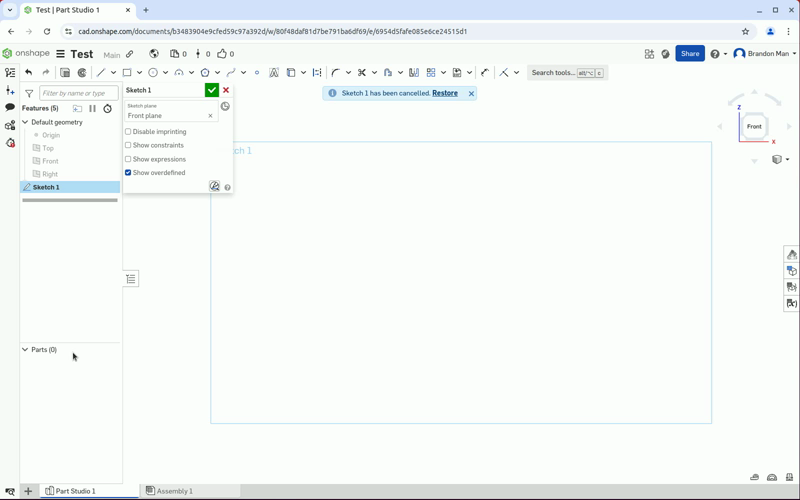
key(a)
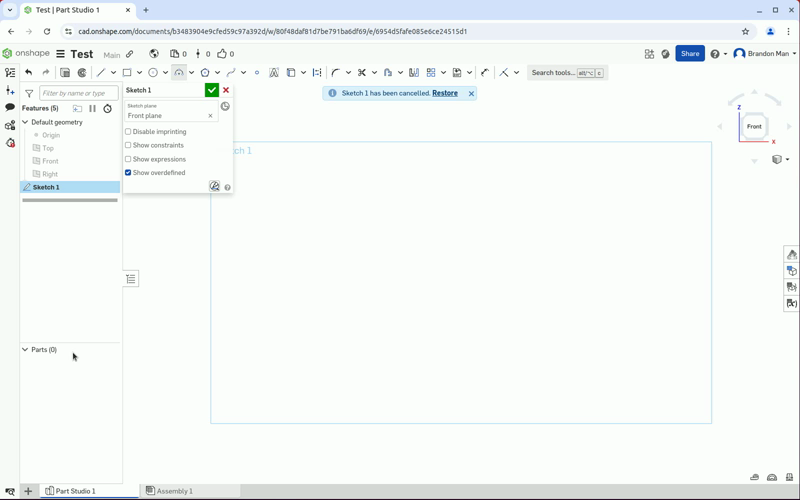
key_down(shift)
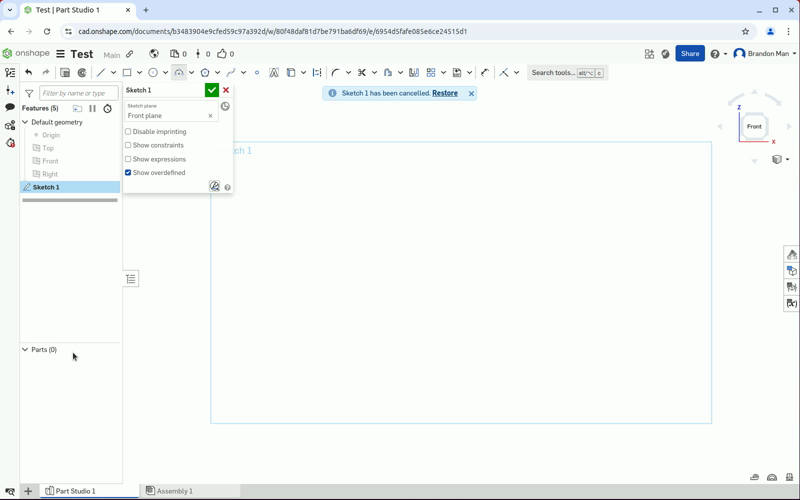
mouse_move(520, 233)
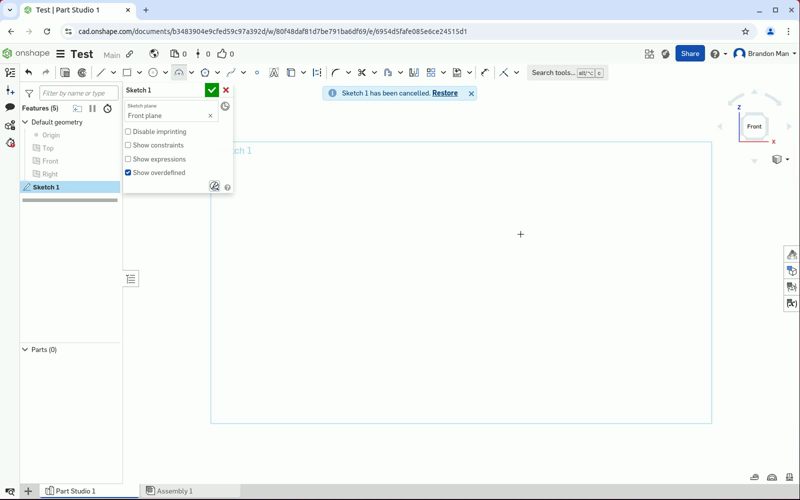
click(520, 233)
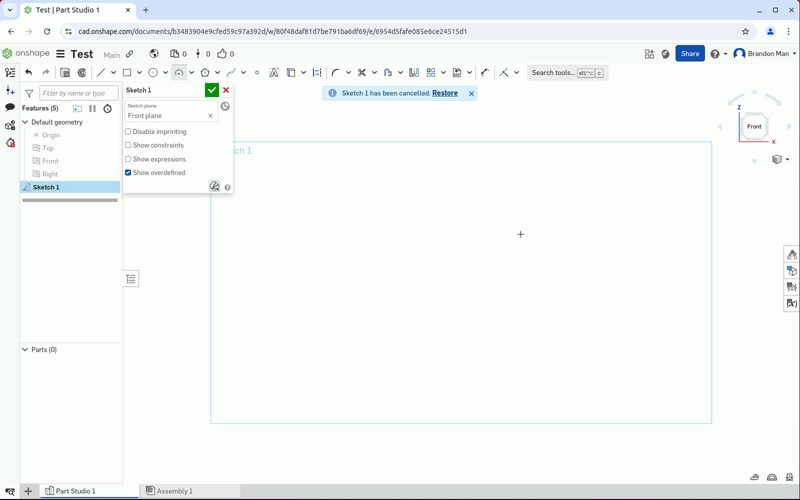
key_up(shift)
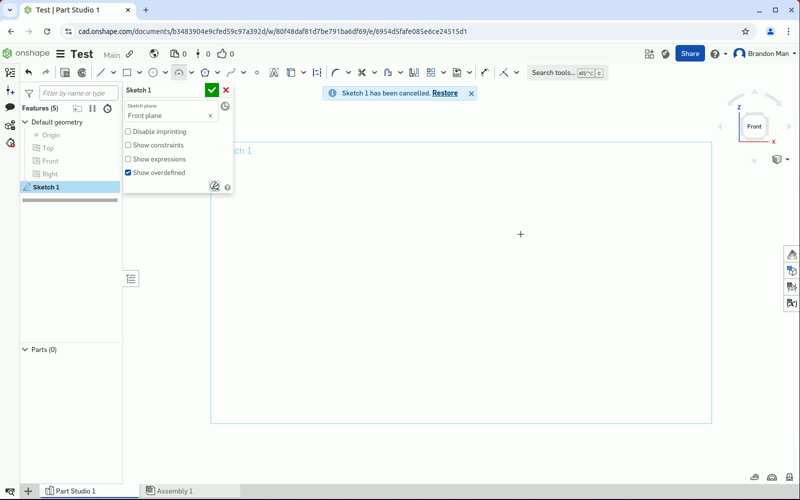
key_down(shift)
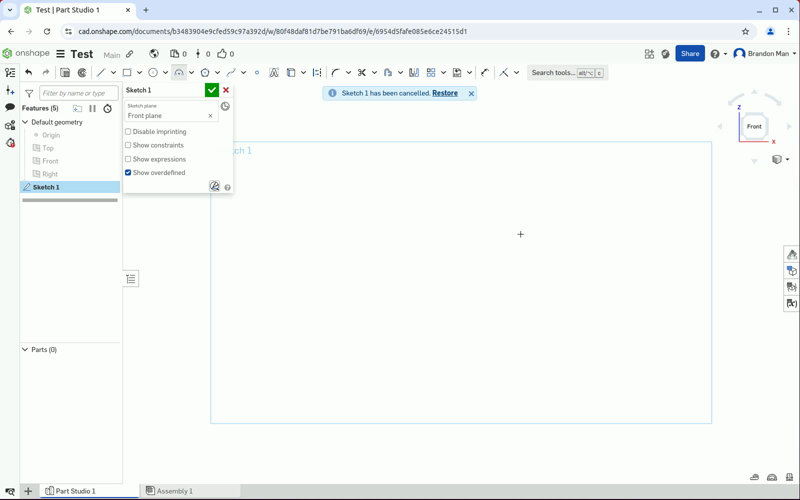
mouse_move(534, 303)
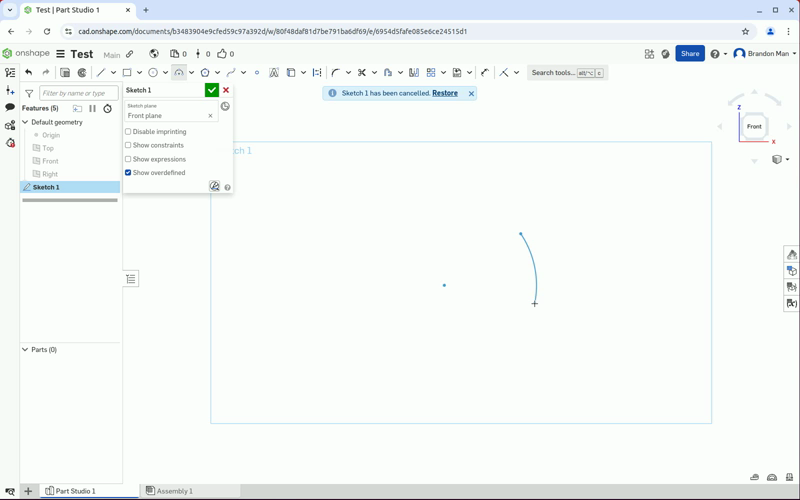
click(534, 303)
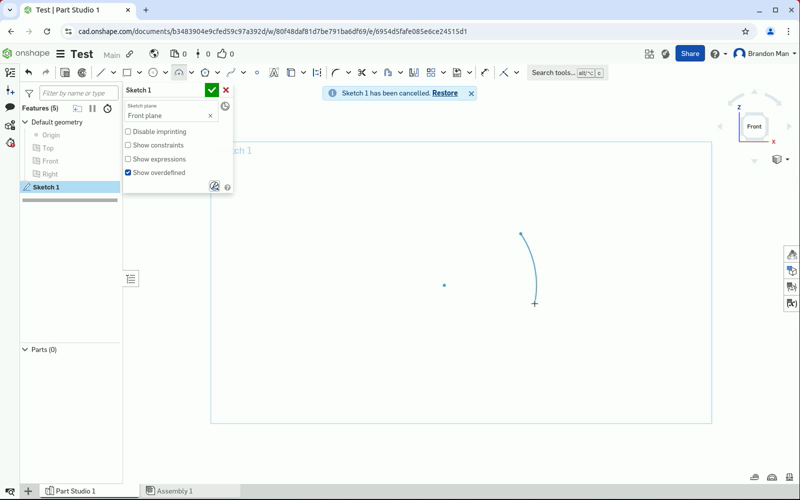
mouse_move(380, 299)
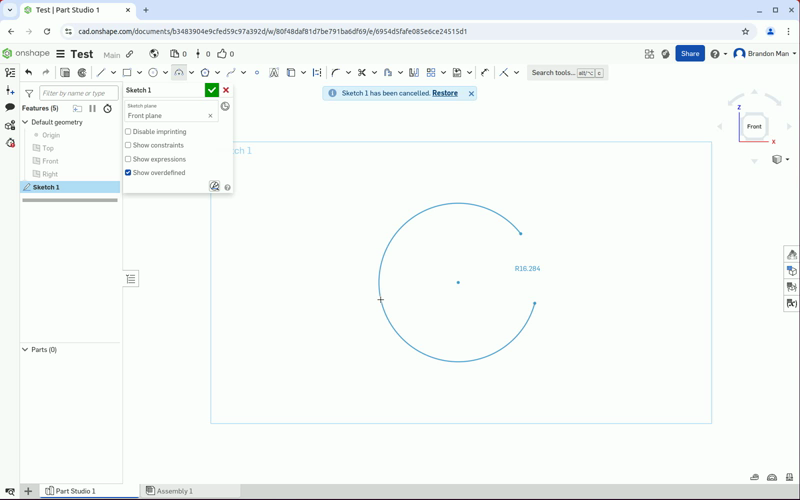
click(380, 299)
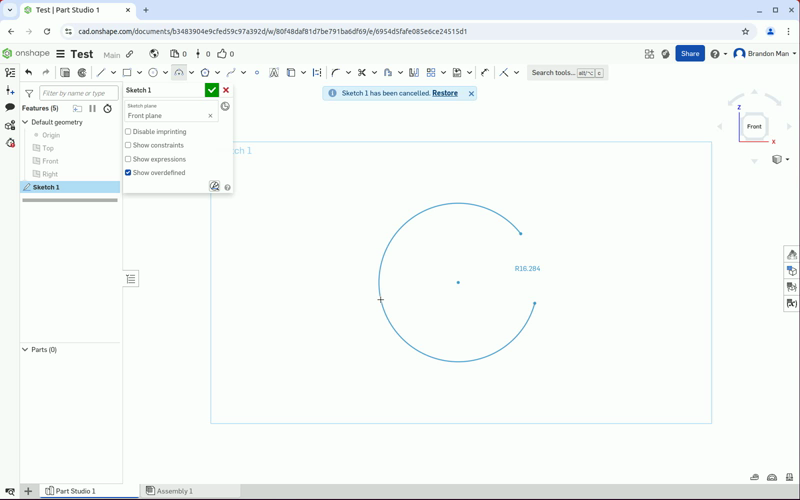
key_up(shift)
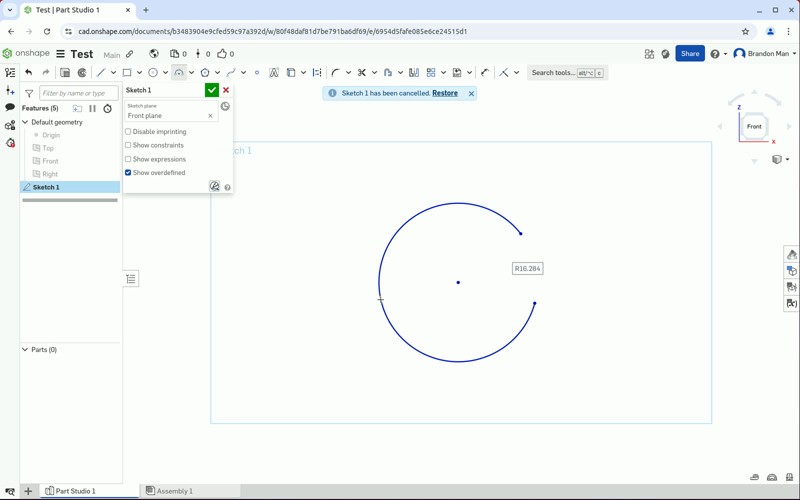
mouse_move(534, 303)
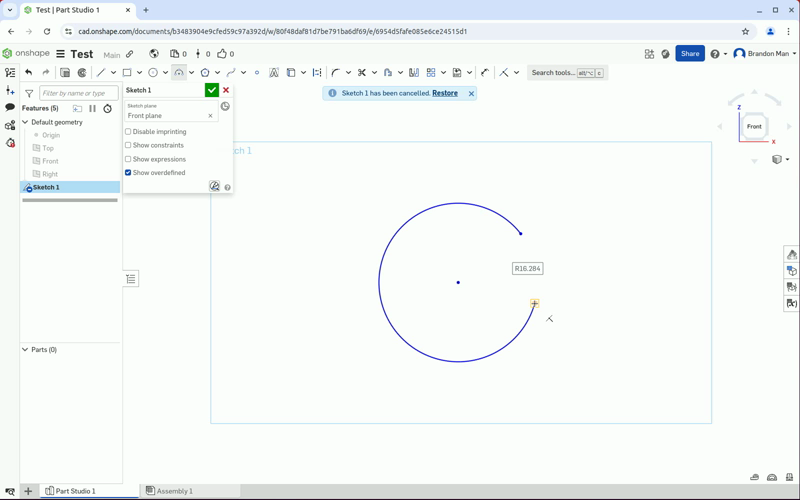
click(534, 303)
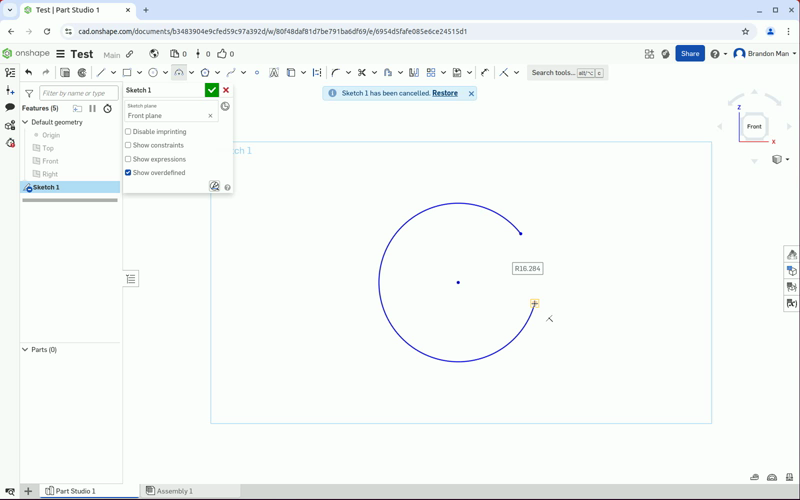
mouse_move(520, 233)
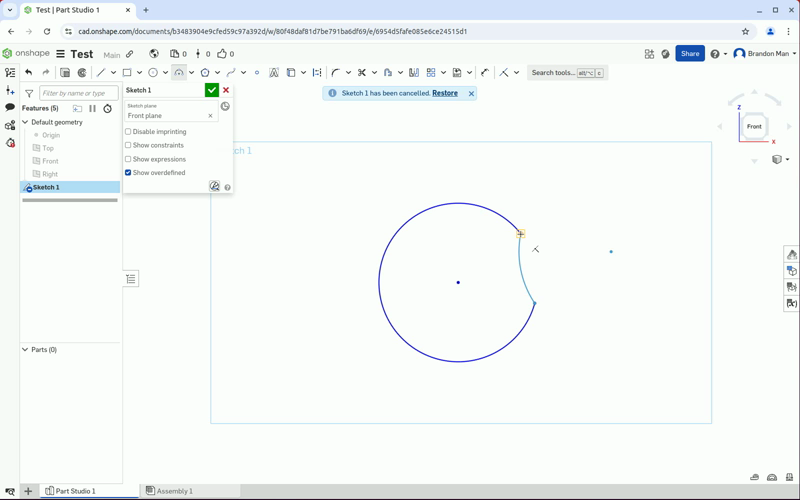
click(520, 233)
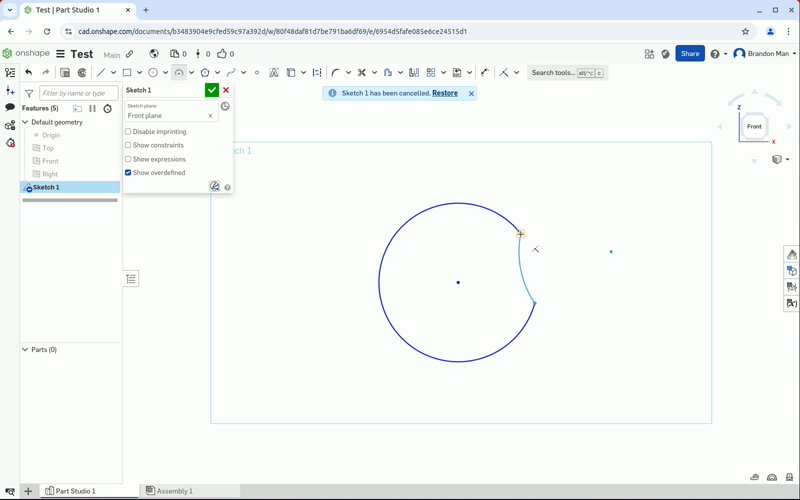
key_down(shift)
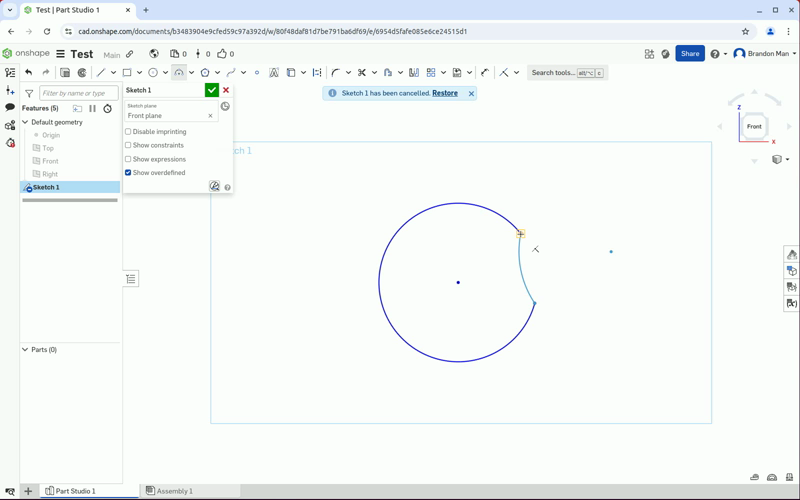
mouse_move(500, 274)
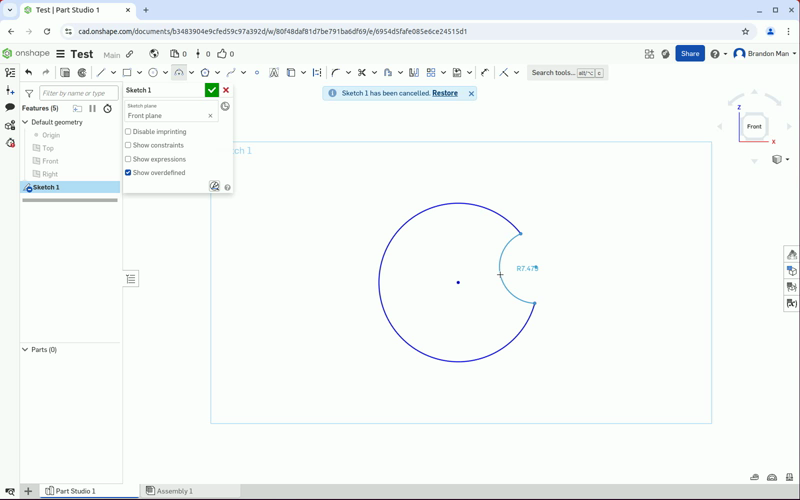
click(500, 274)
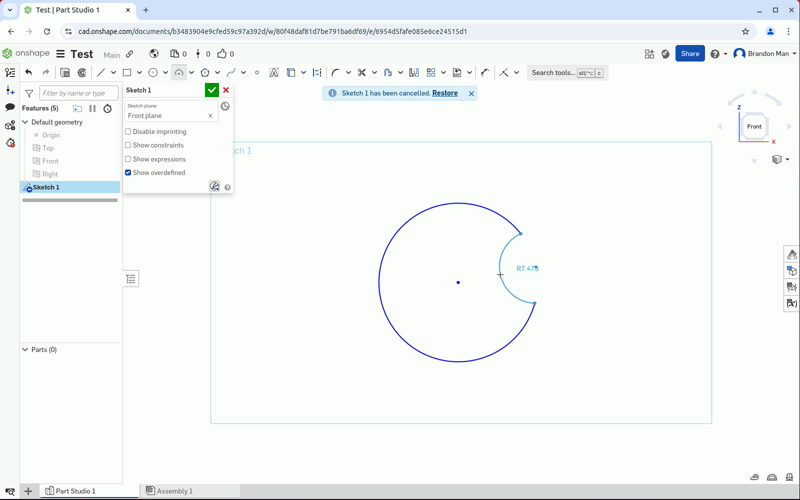
key_up(shift)
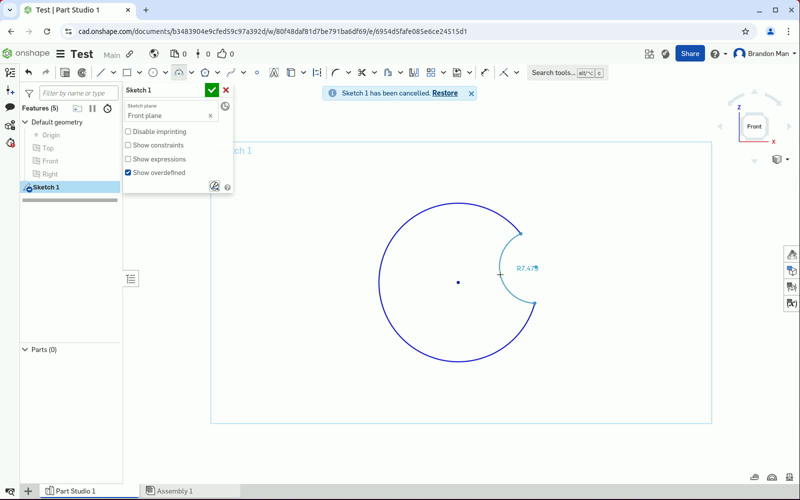
key(esc)
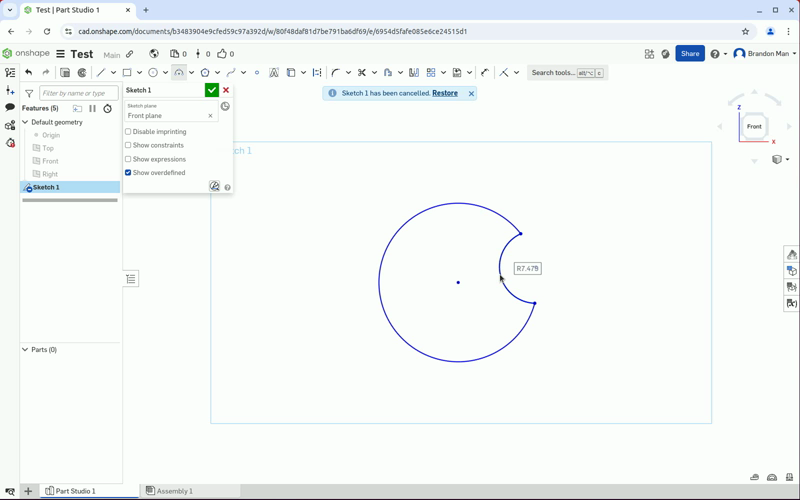
mouse_move(513, 320)
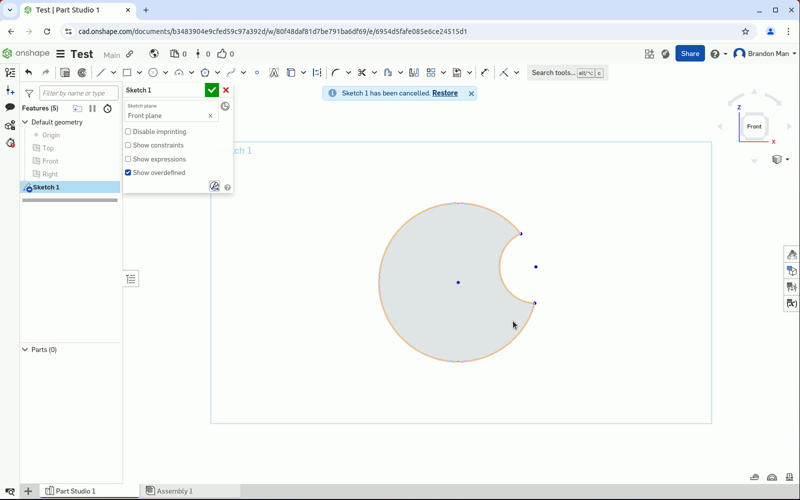
click(513, 320)
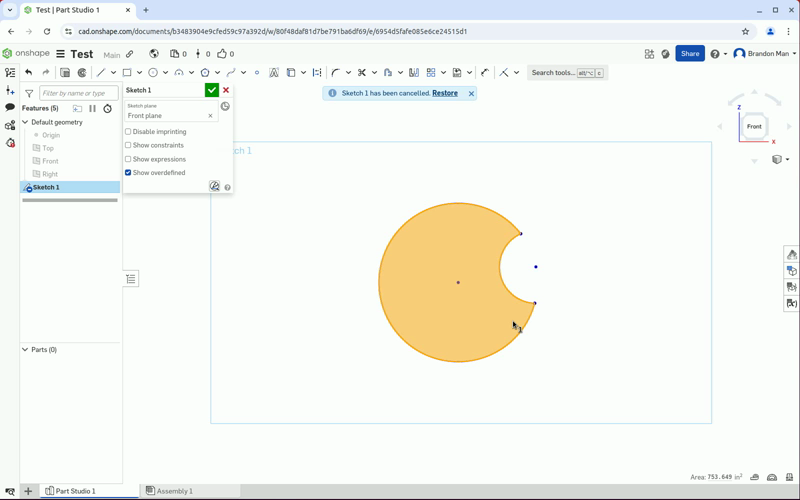
mouse_move(73, 352)
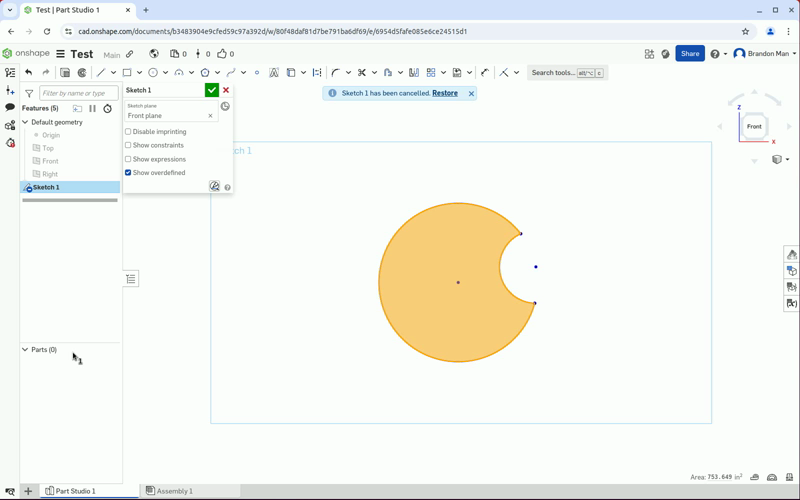
key(shift+y)
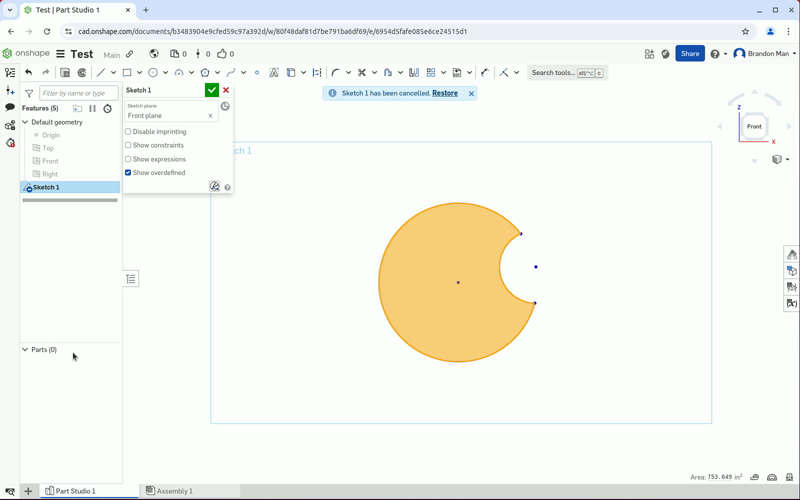
key(shift+e)
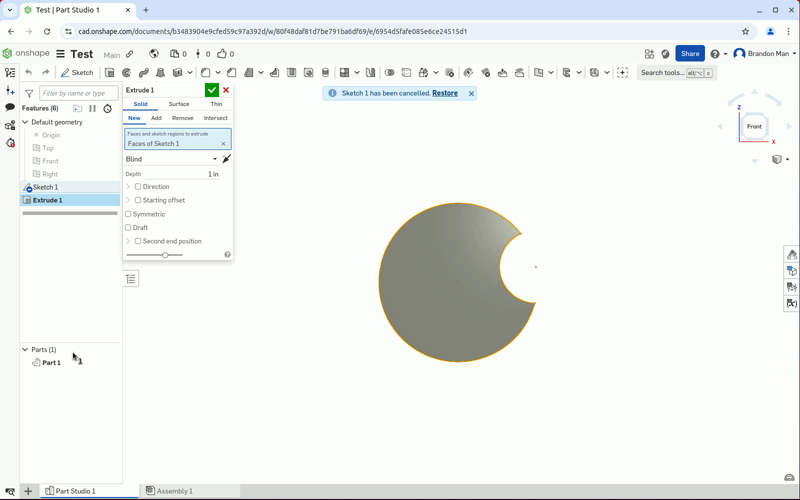
mouse_move(143, 106)
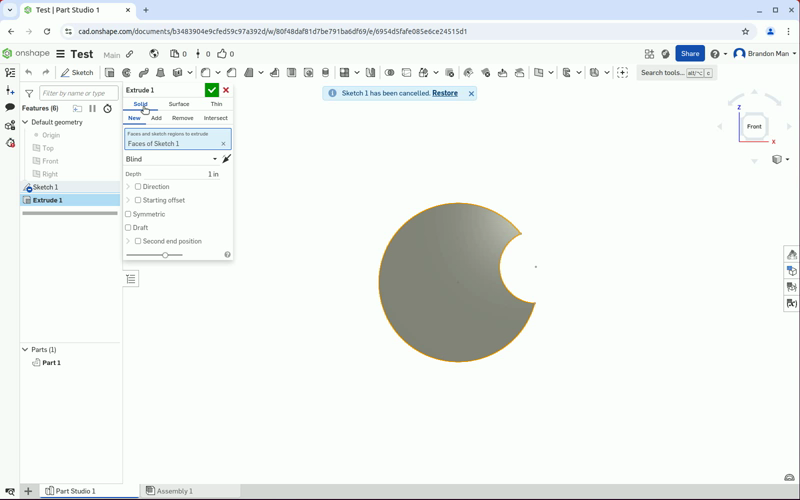
click(143, 106)
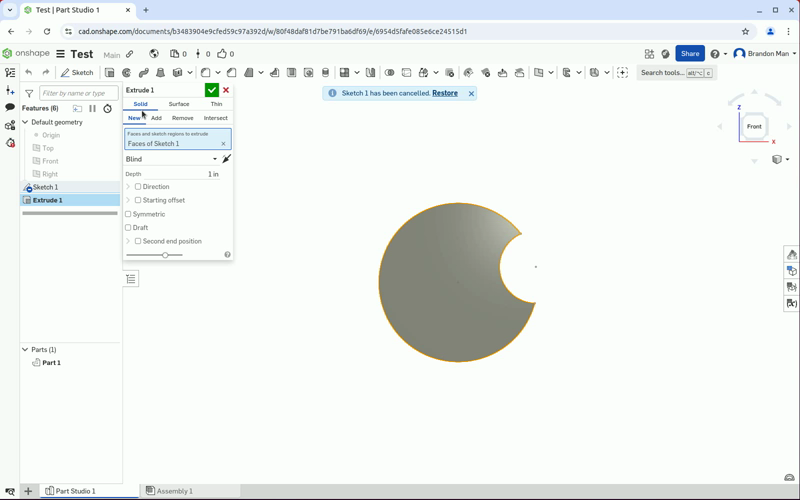
mouse_move(137, 120)
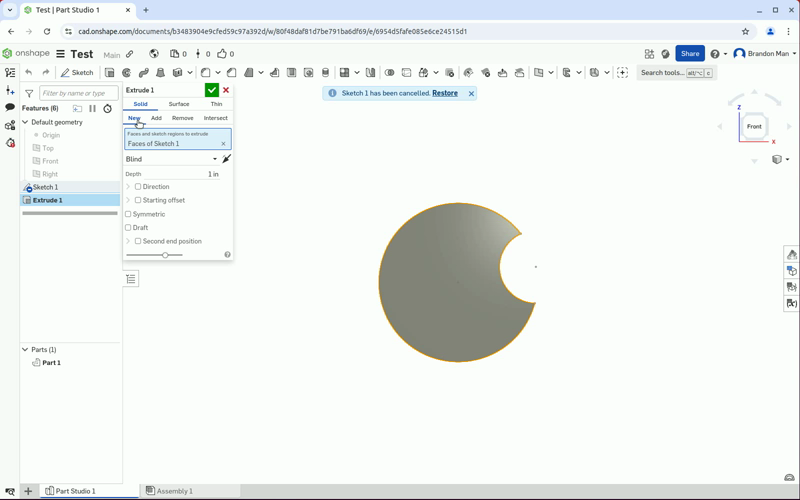
click(137, 120)
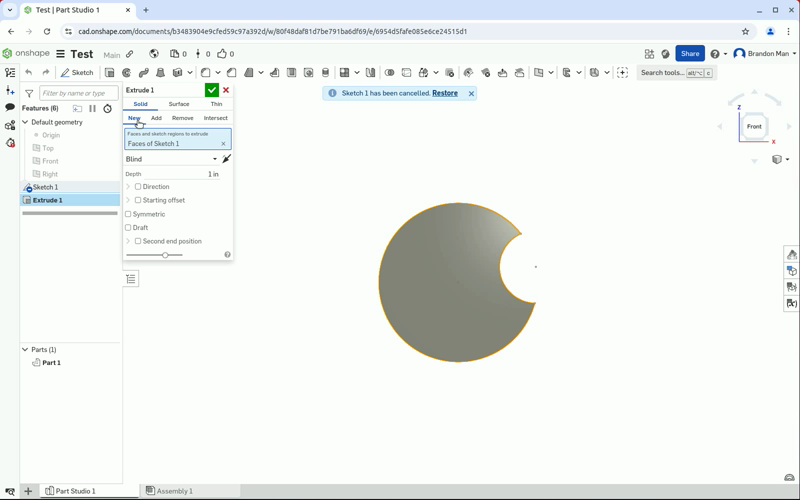
key(tab, 4)
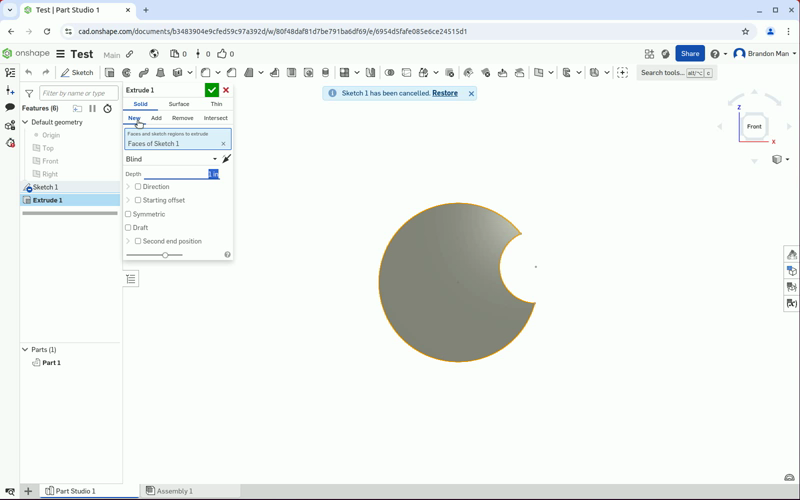
text(10.591)
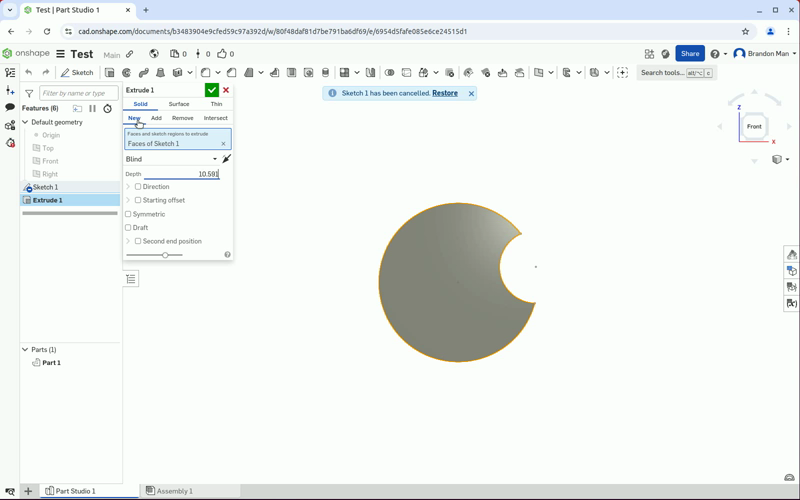
key(enter)
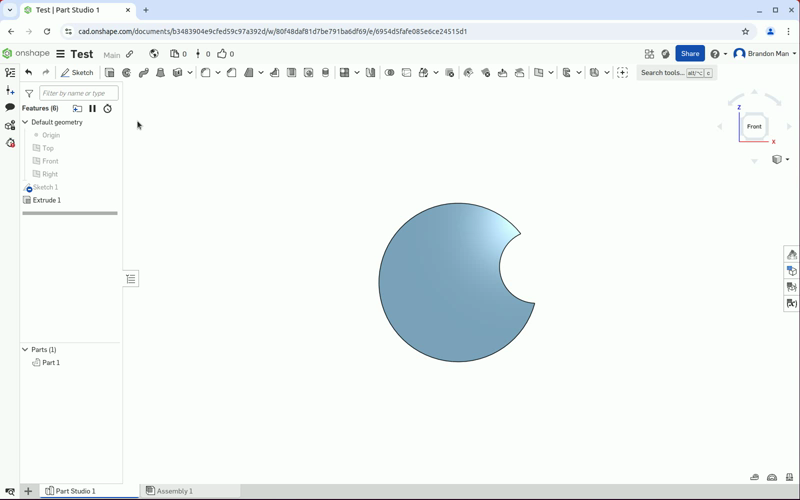
key(shift+h)
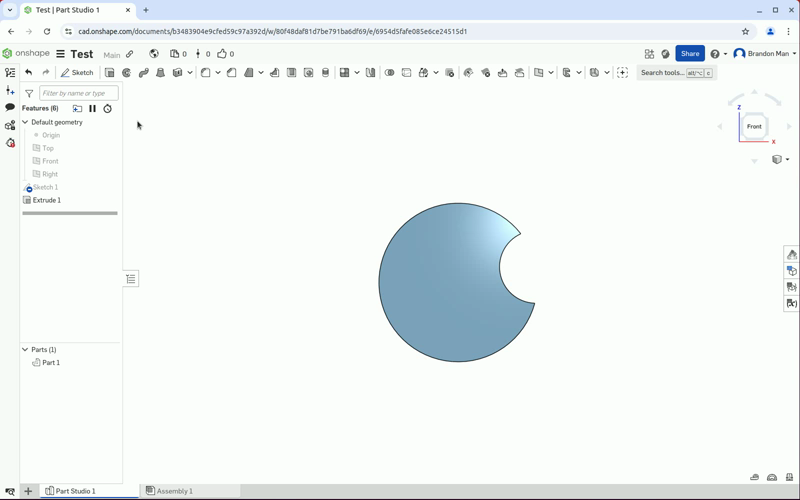
key(shift+h)
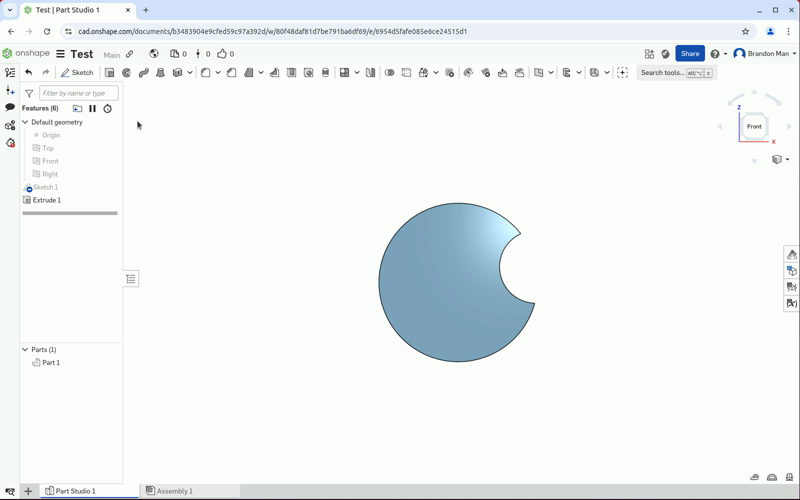
mouse_move(73, 189)
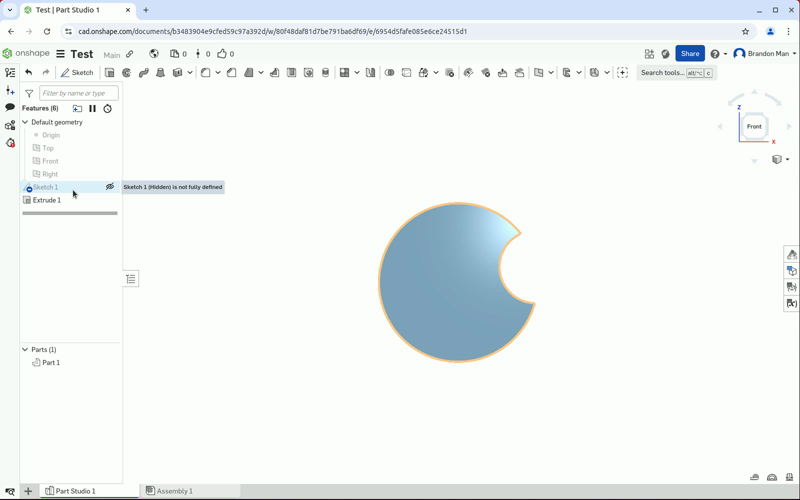
click(73, 189)
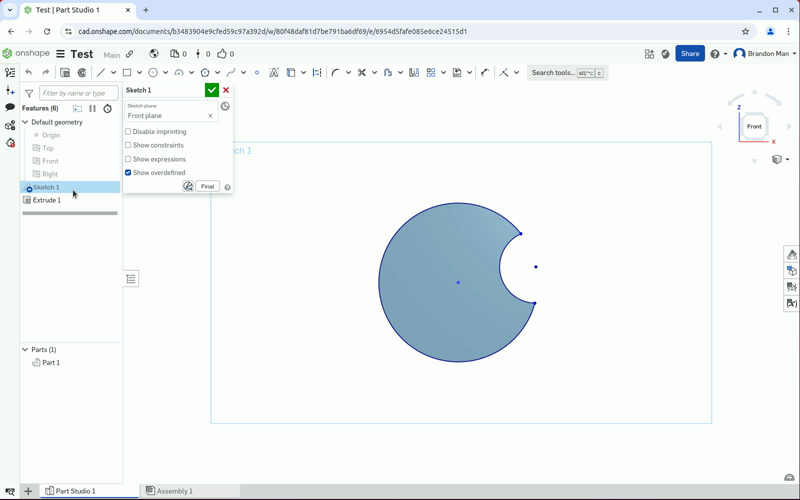
mouse_move(229, 92)
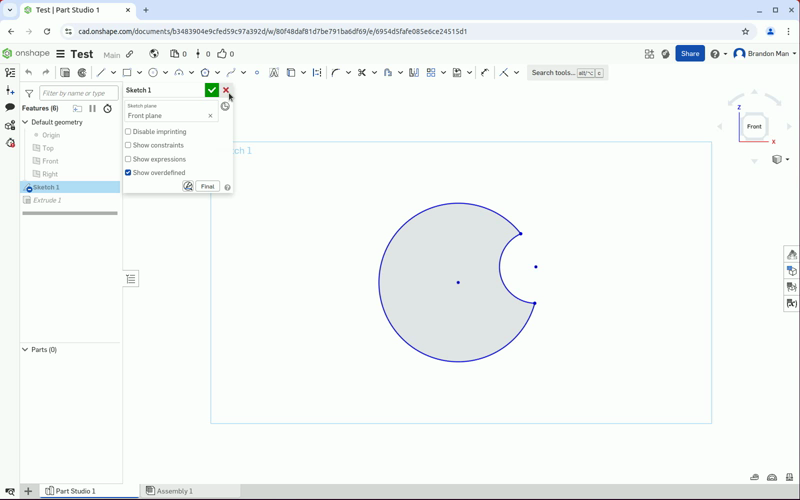
click(229, 92)
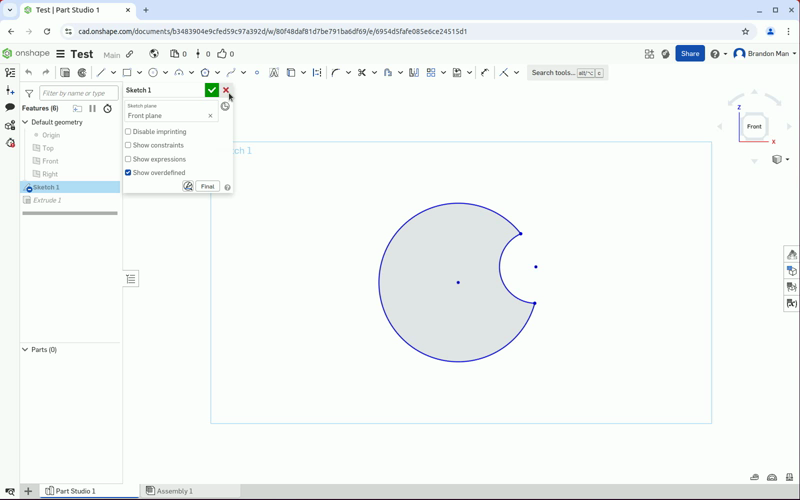
key(shift+s)
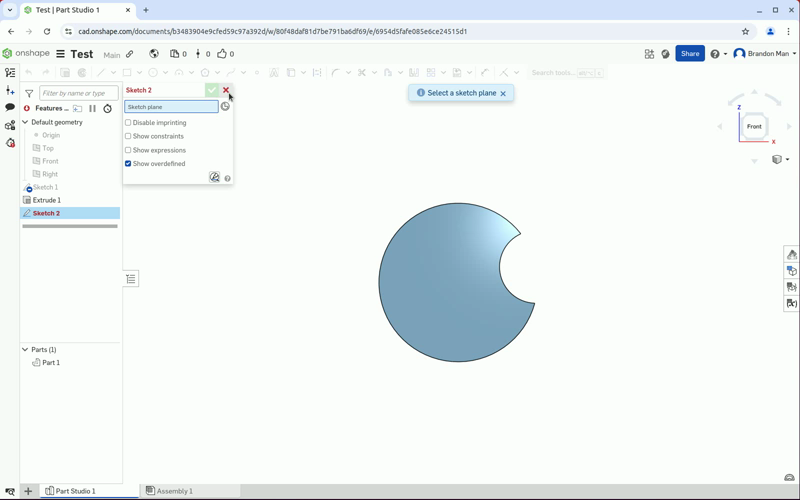
mouse_move(73, 163)
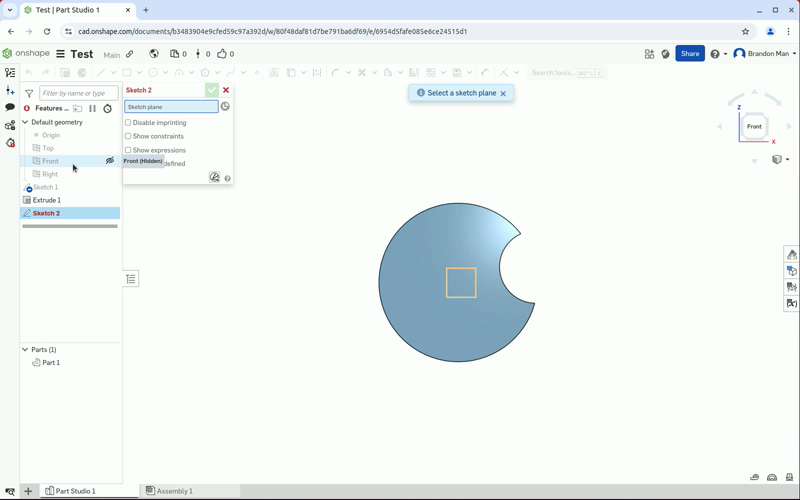
click(73, 163)
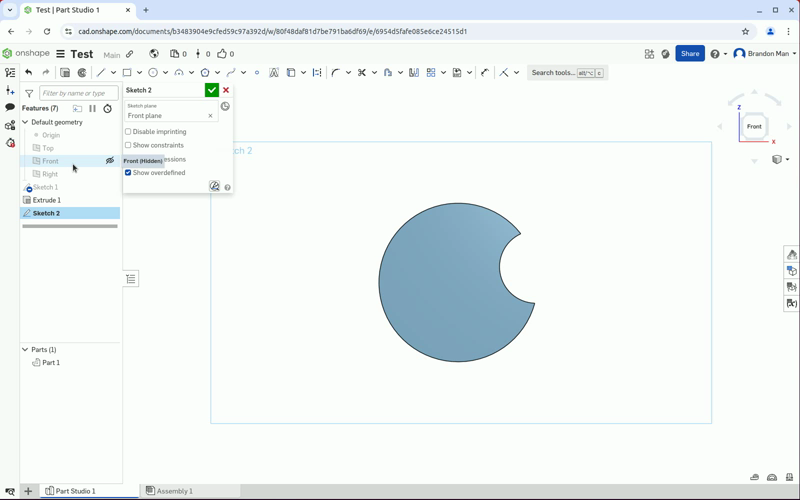
mouse_move(73, 352)
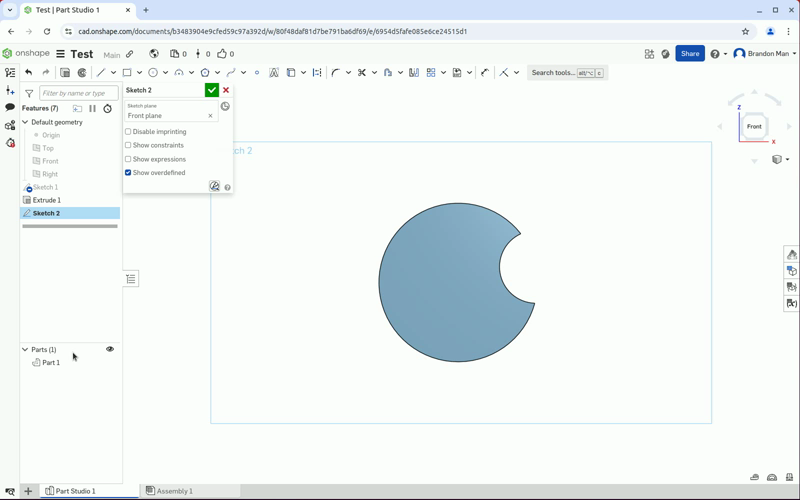
key(y)
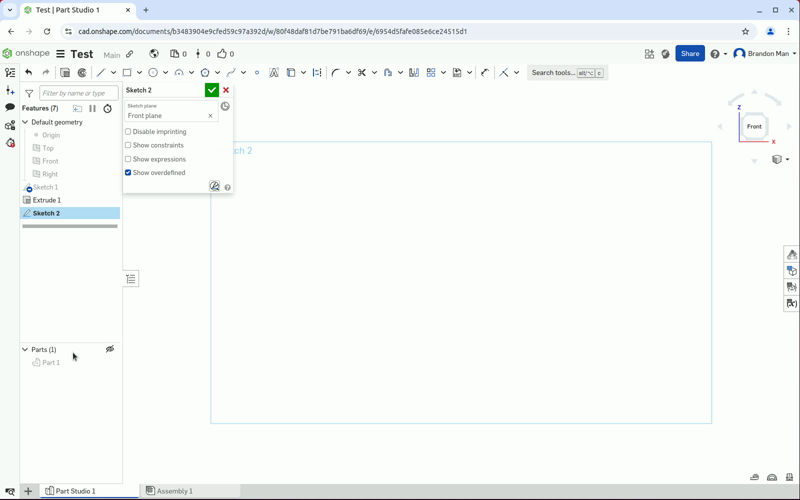
key(a)
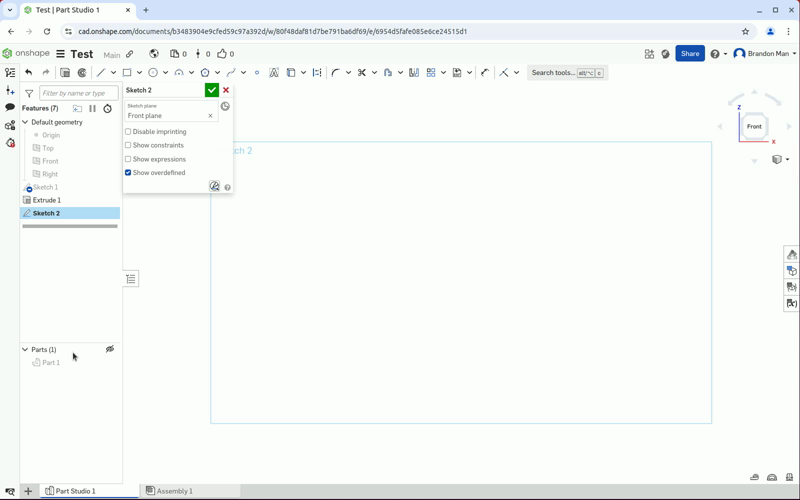
key_down(shift)
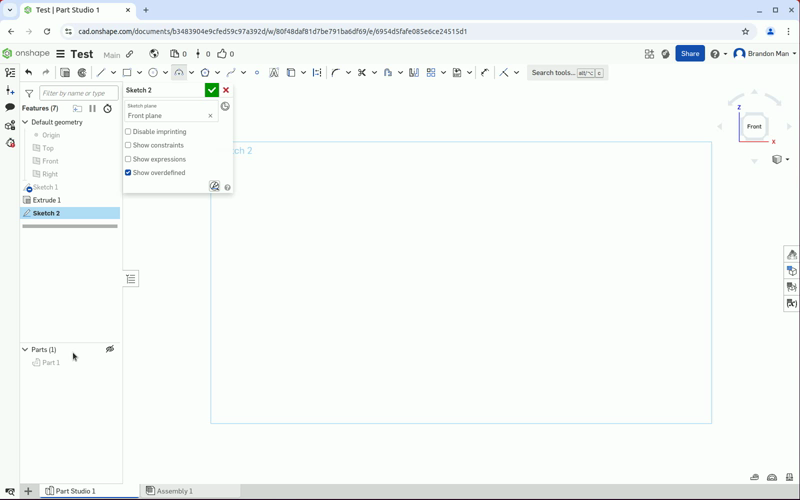
mouse_move(520, 233)
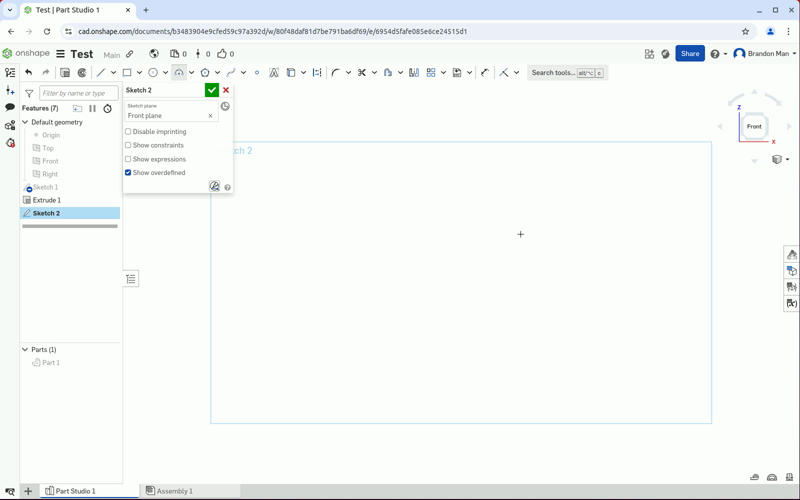
click(520, 233)
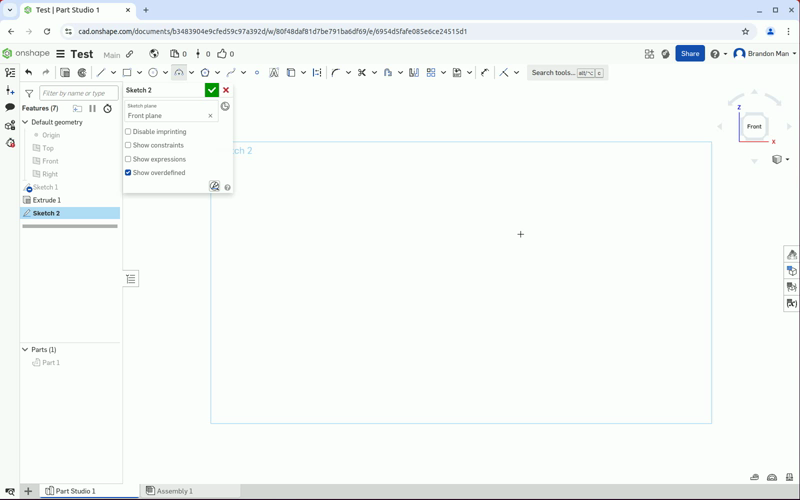
key_up(shift)
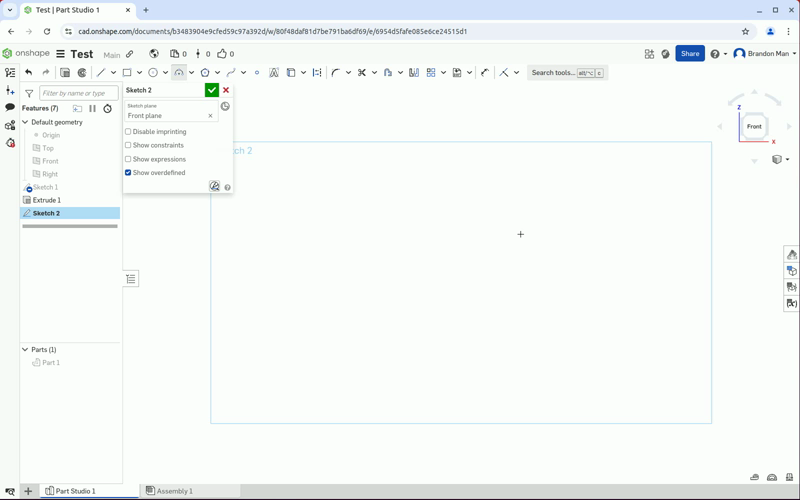
key_down(shift)
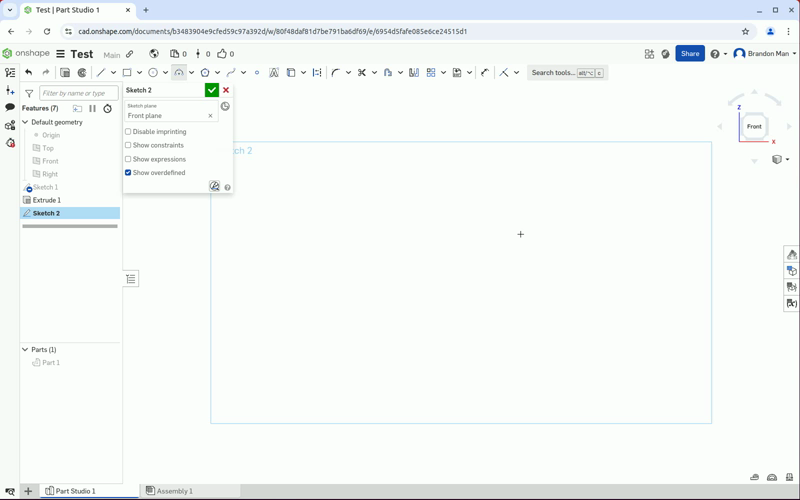
mouse_move(535, 303)
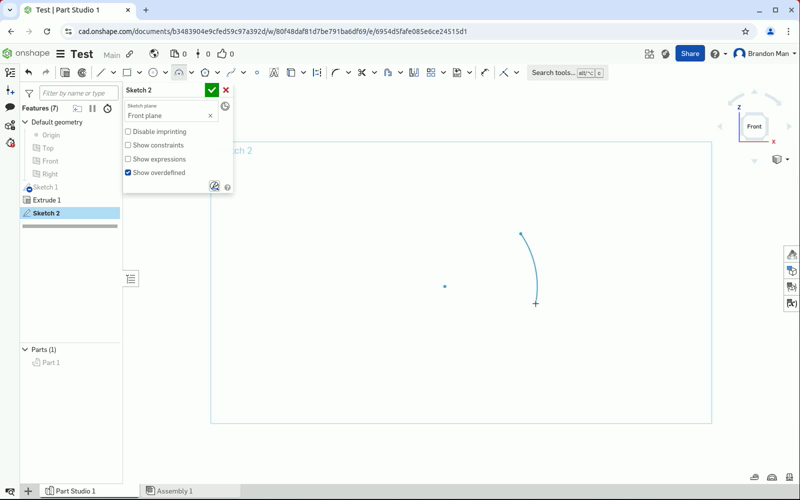
click(535, 303)
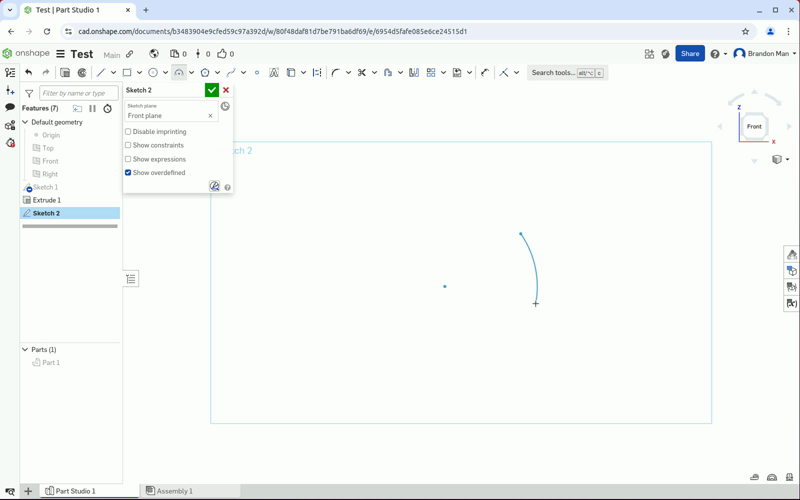
mouse_move(536, 266)
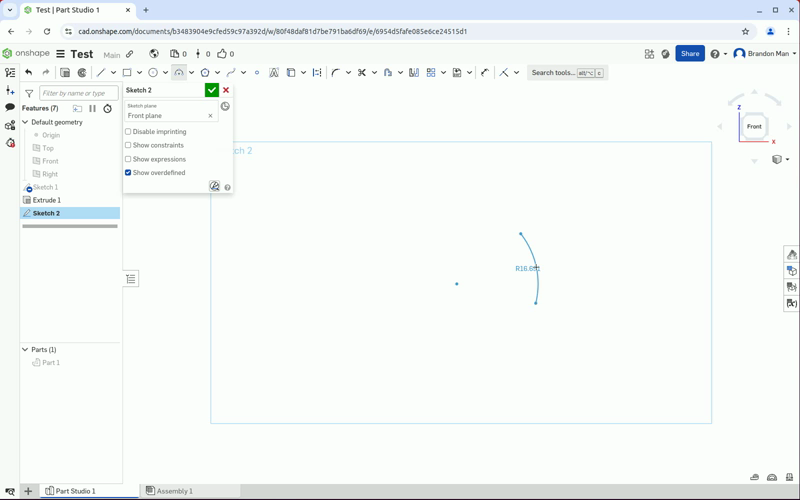
click(536, 266)
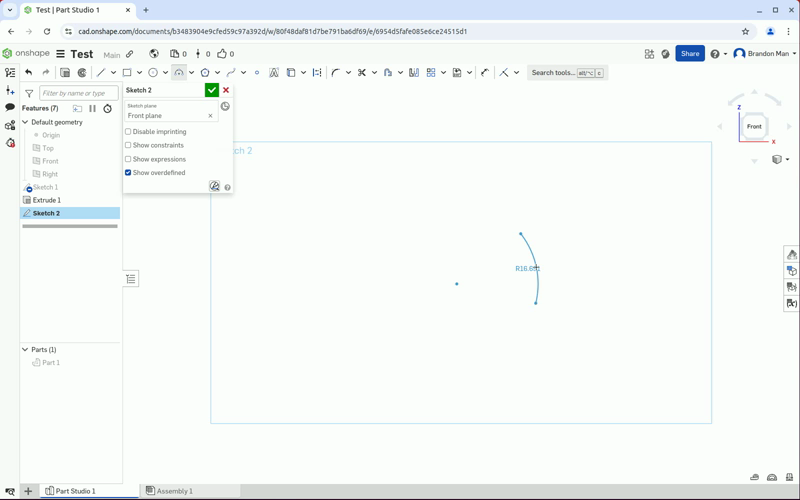
key_up(shift)
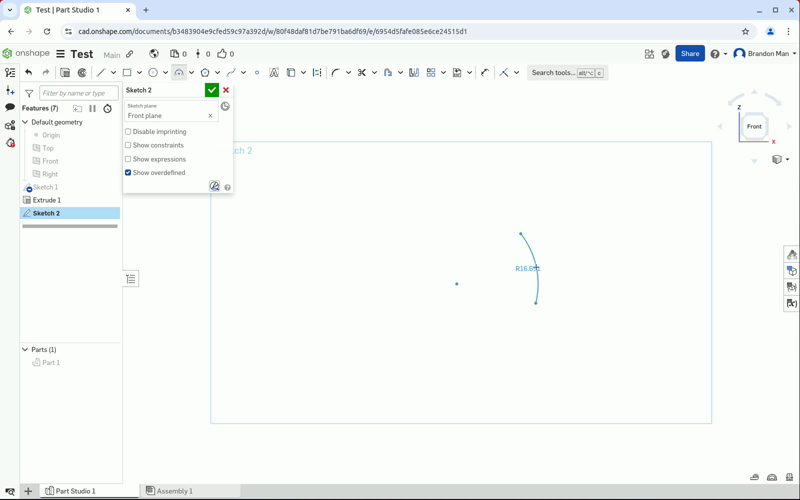
mouse_move(535, 303)
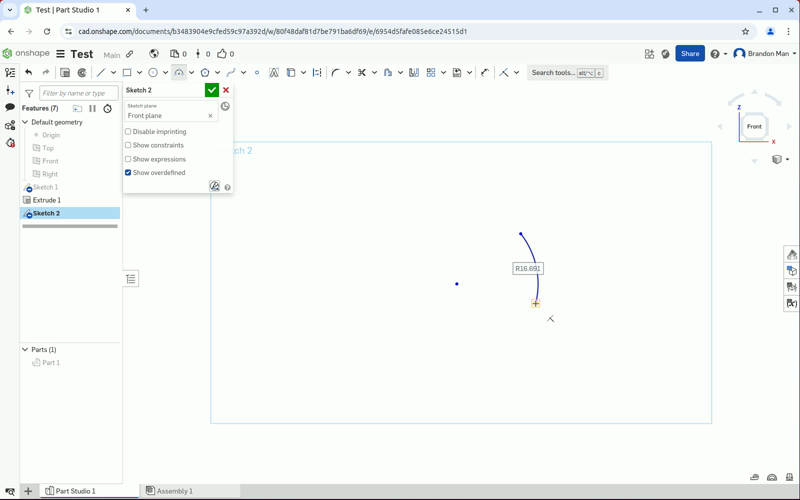
click(535, 303)
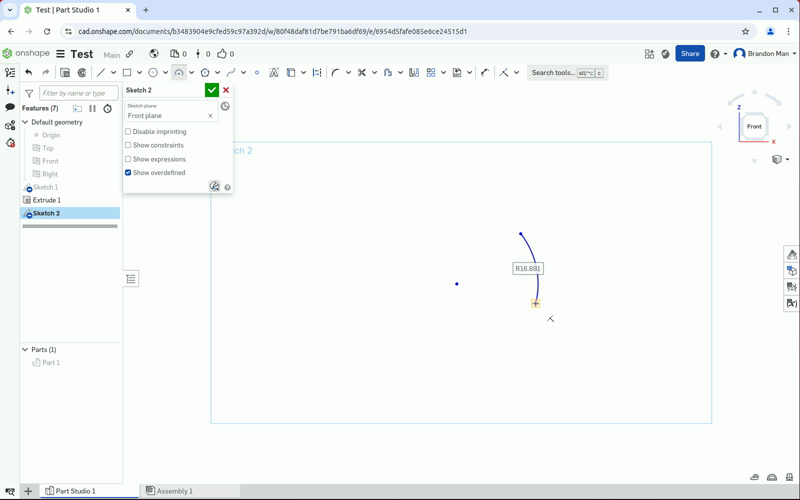
mouse_move(520, 233)
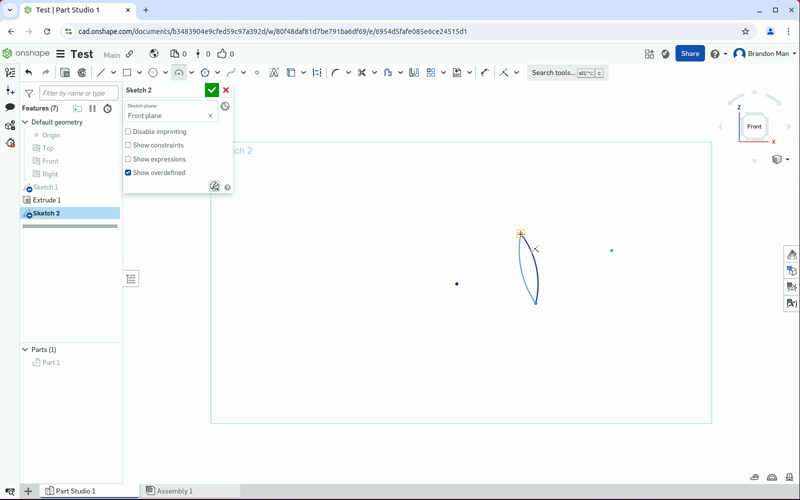
click(520, 233)
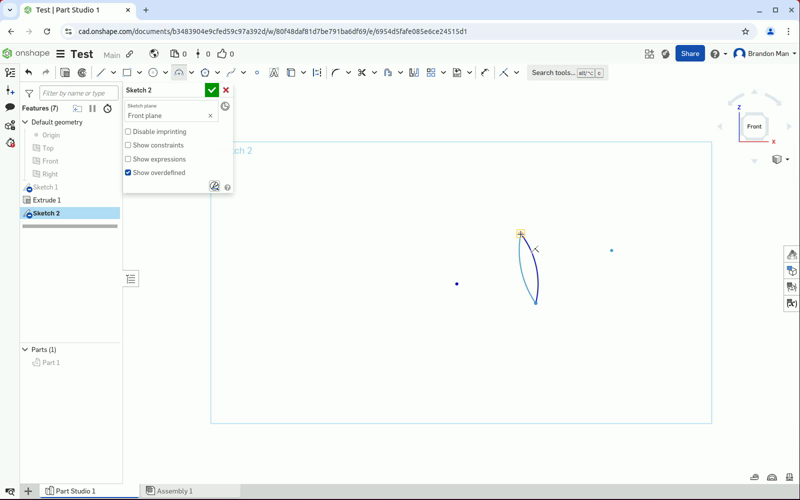
key_down(shift)
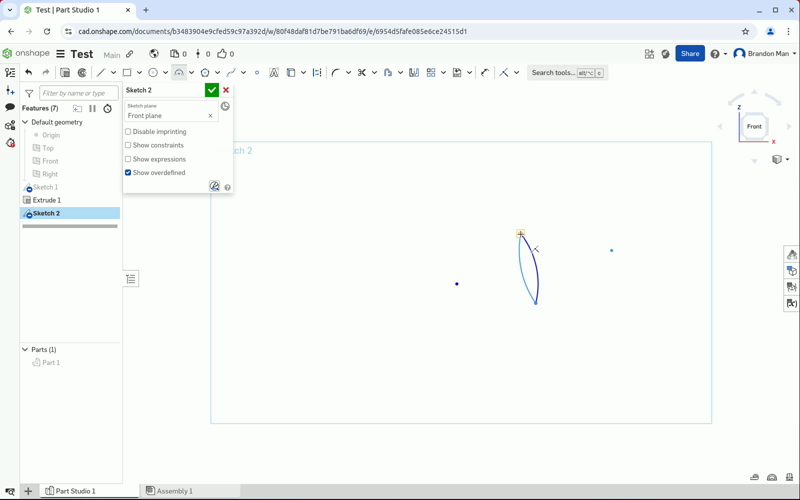
mouse_move(572, 258)
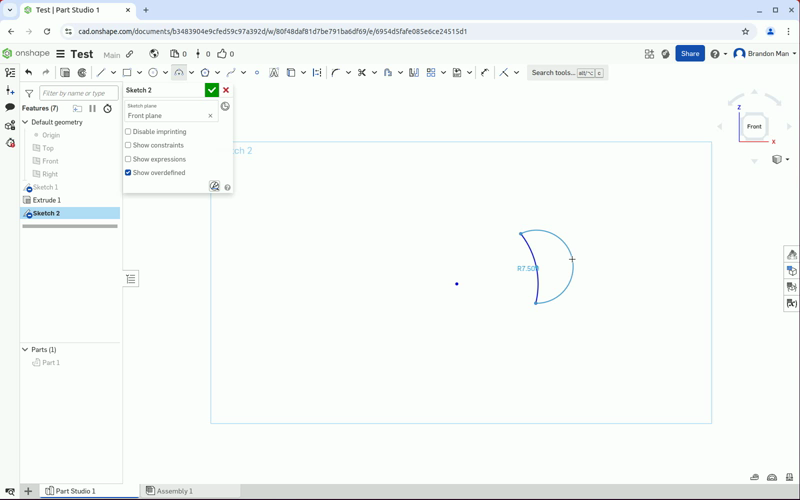
click(572, 258)
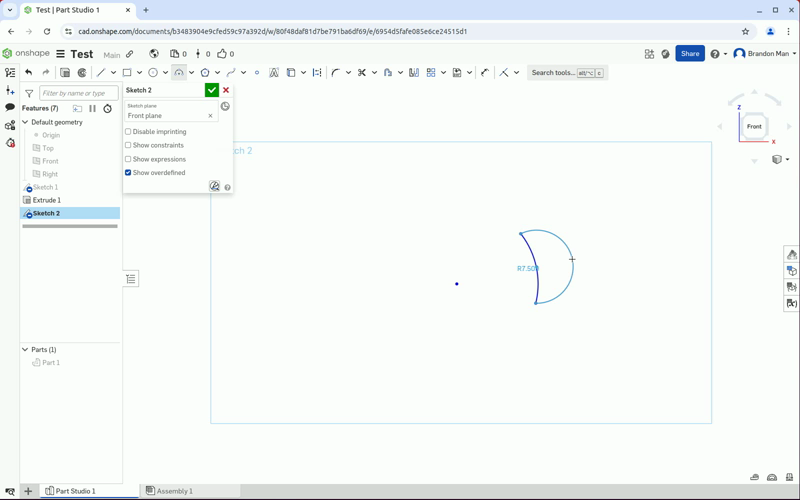
key_up(shift)
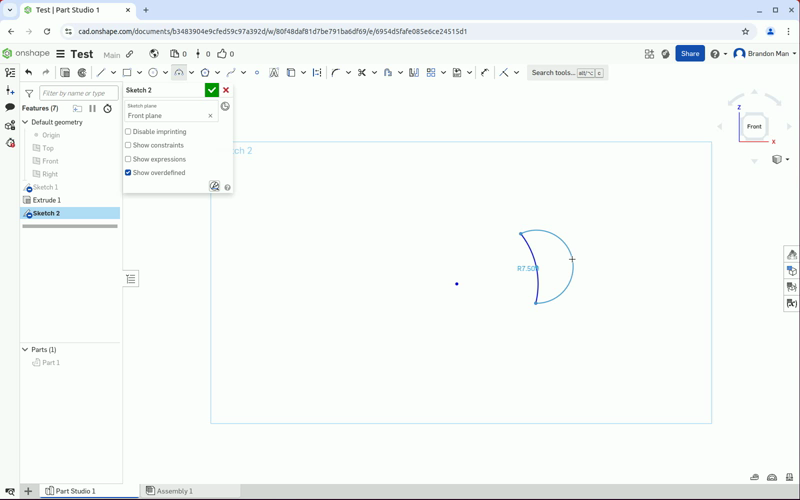
key(esc)
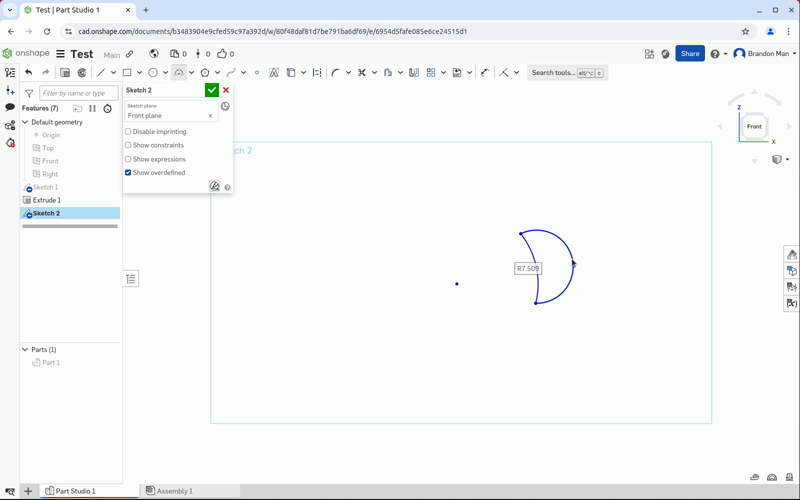
mouse_move(552, 266)
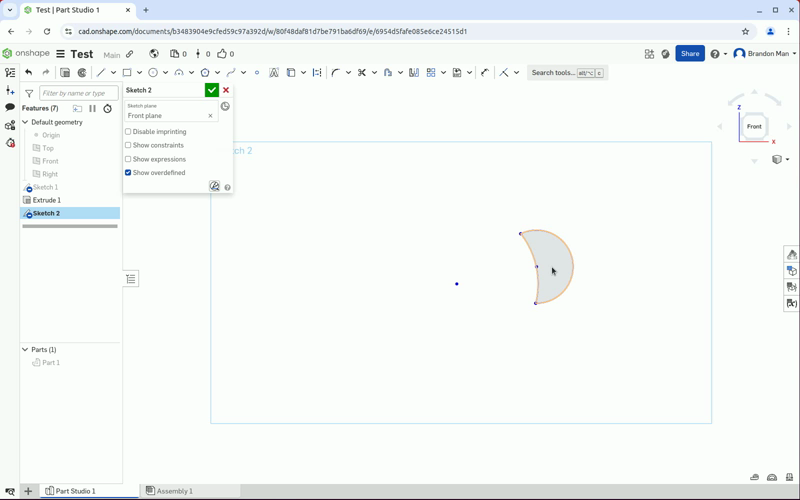
click(552, 266)
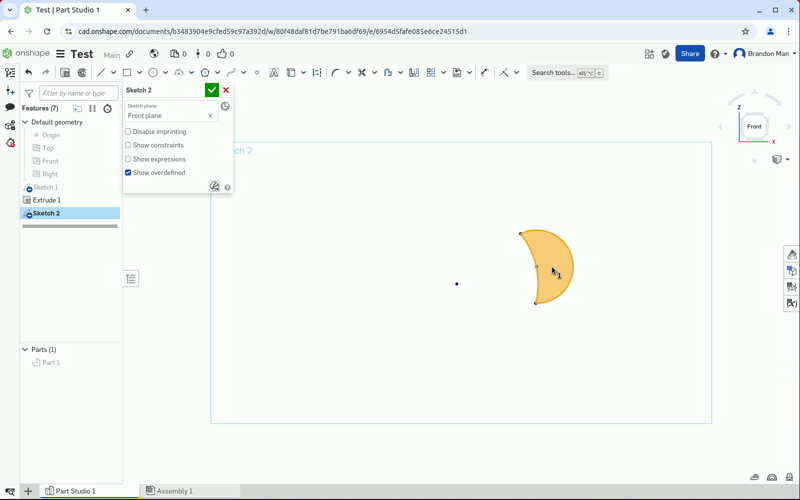
mouse_move(73, 352)
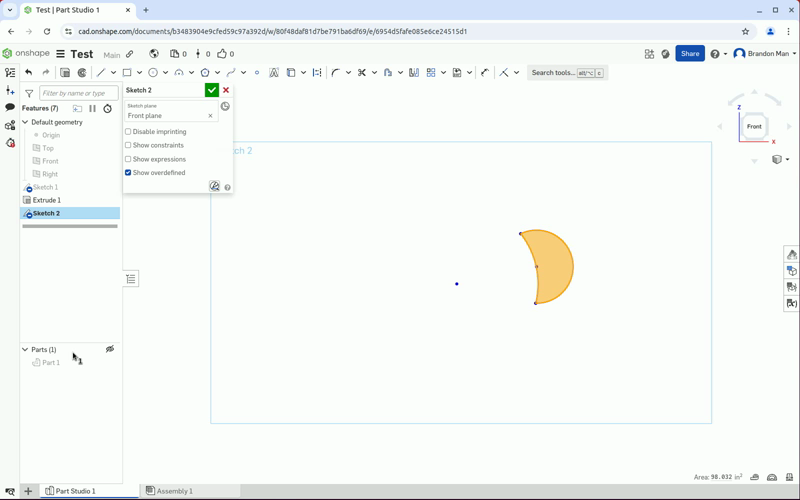
key(shift+y)
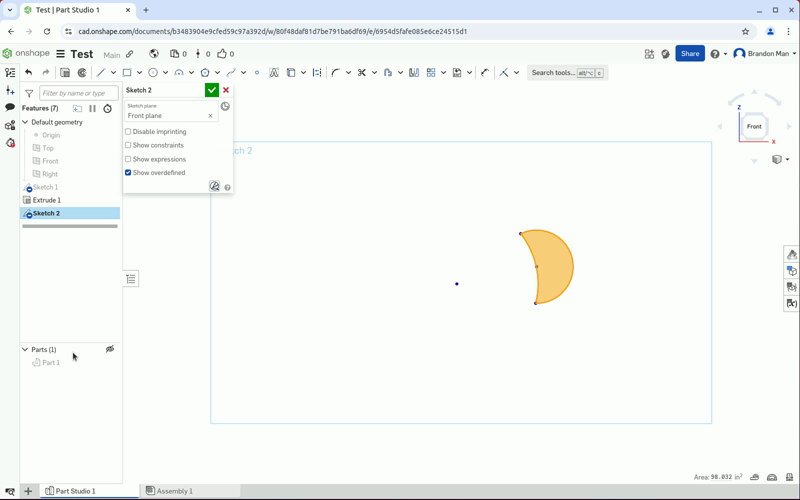
key(shift+e)
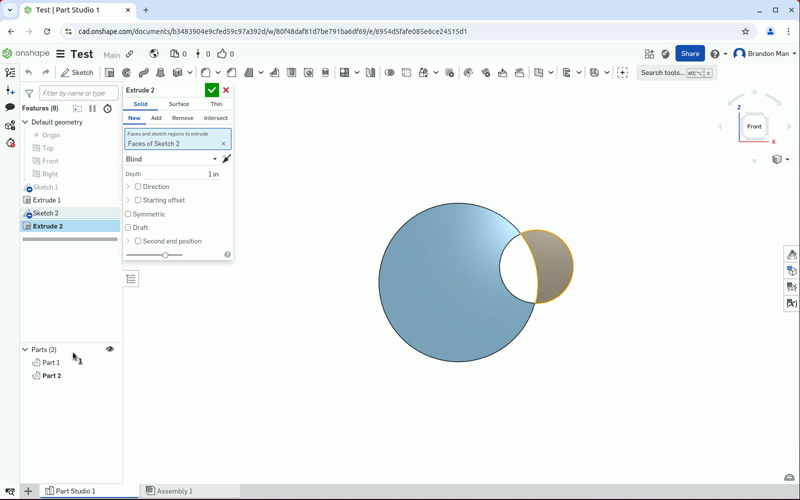
mouse_move(143, 106)
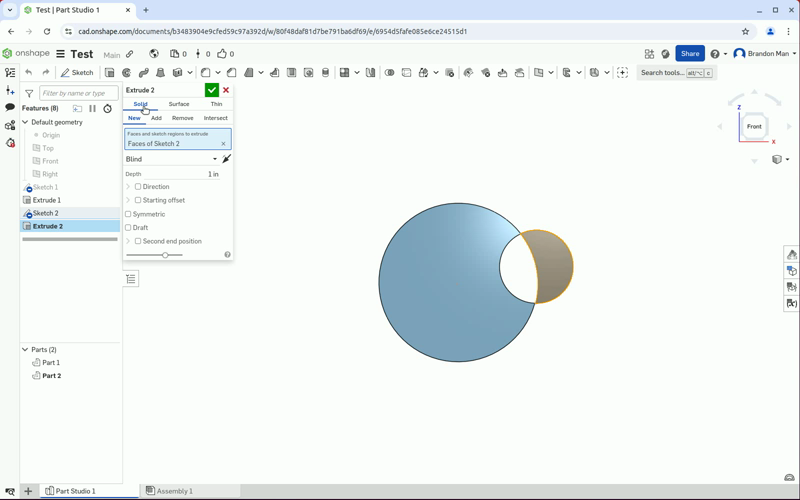
click(143, 106)
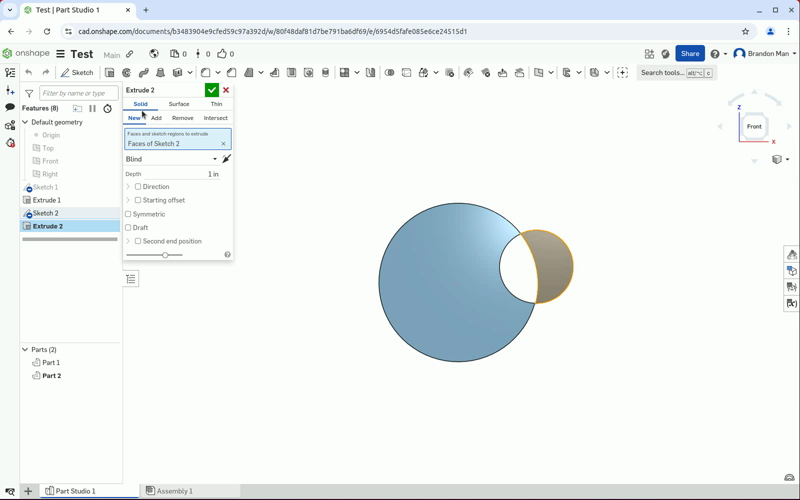
mouse_move(137, 120)
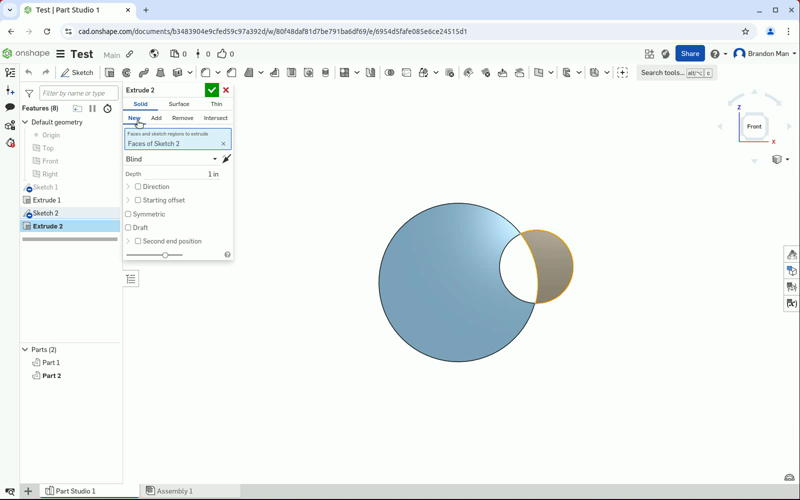
click(137, 120)
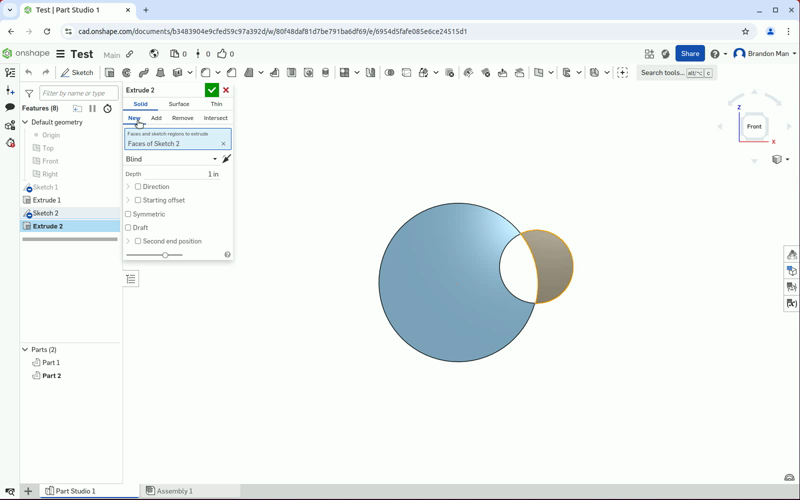
key(tab, 4)
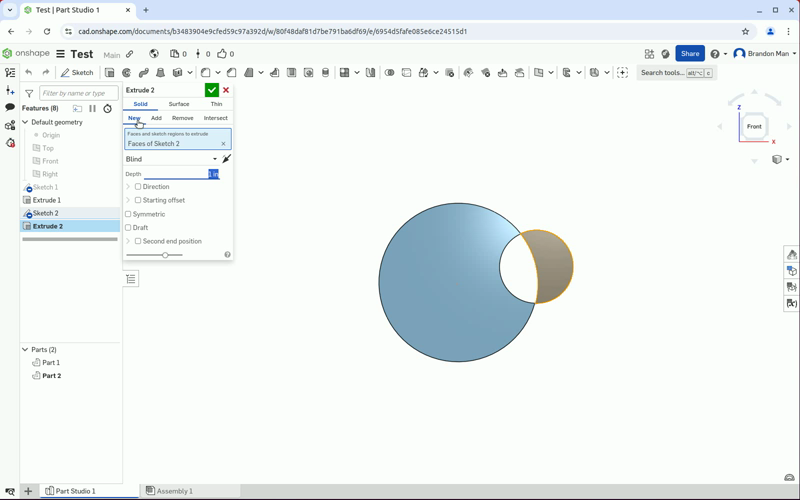
text(10.591)
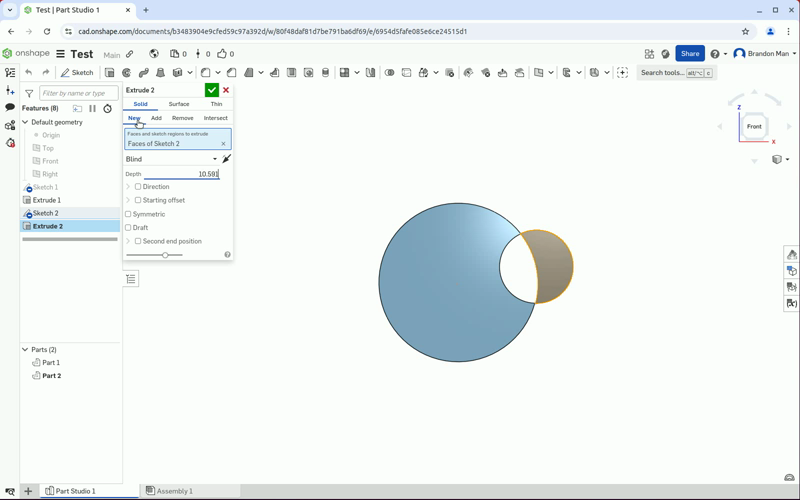
key(enter)
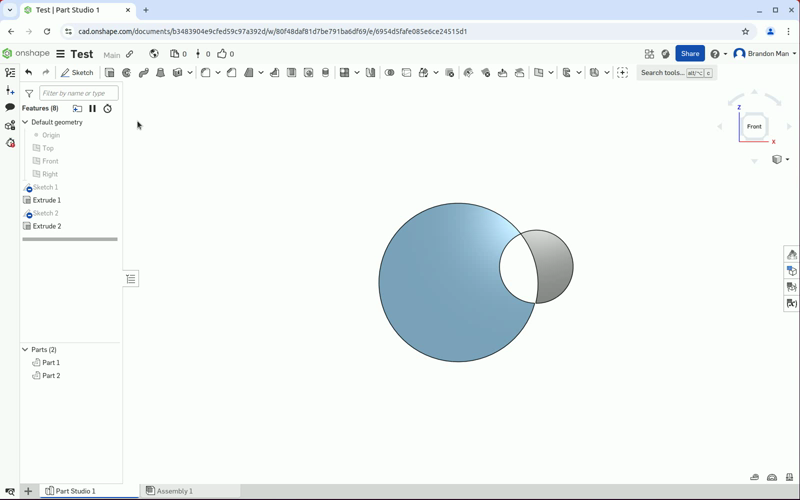
key(shift+h)
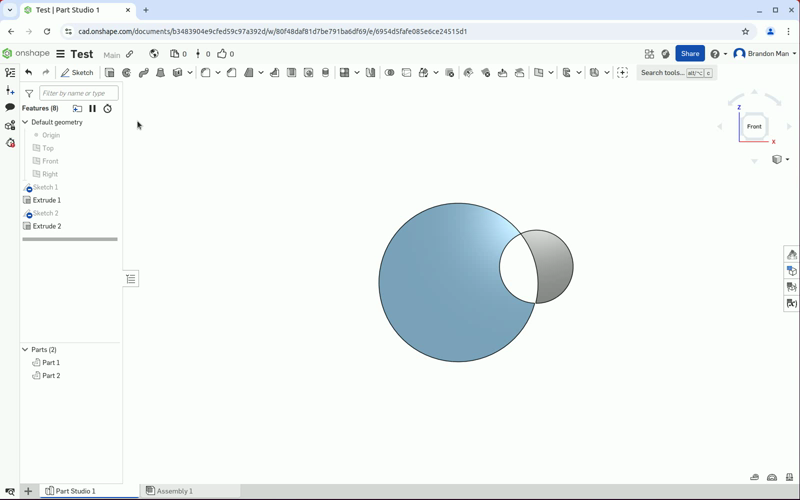
key(shift+h)
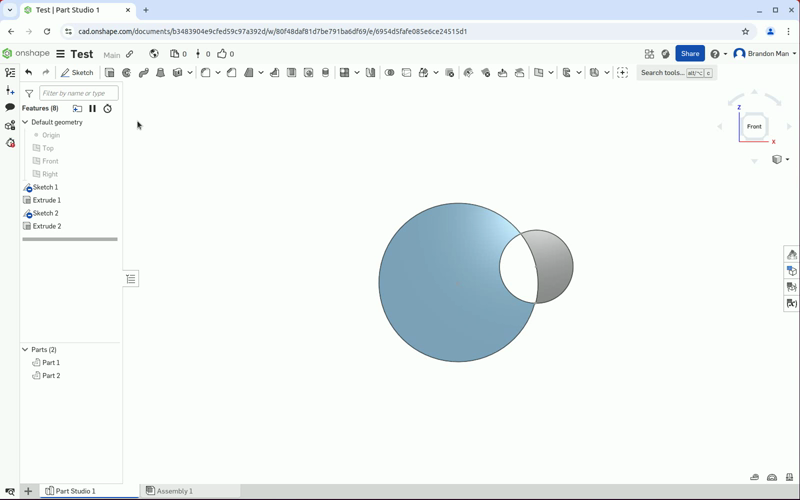
key(shift+7)
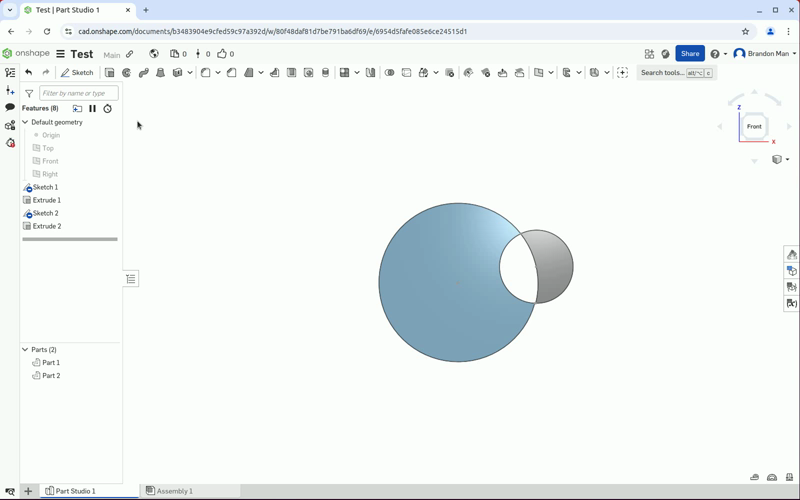
key(left, 2)
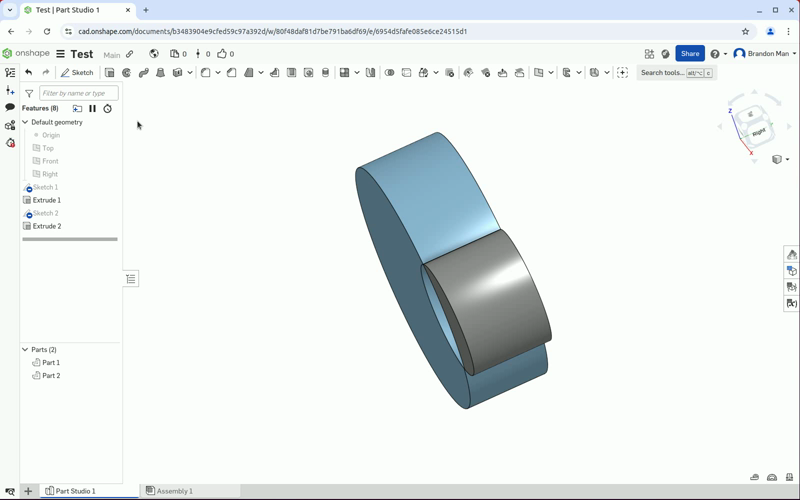
key(down, 2)
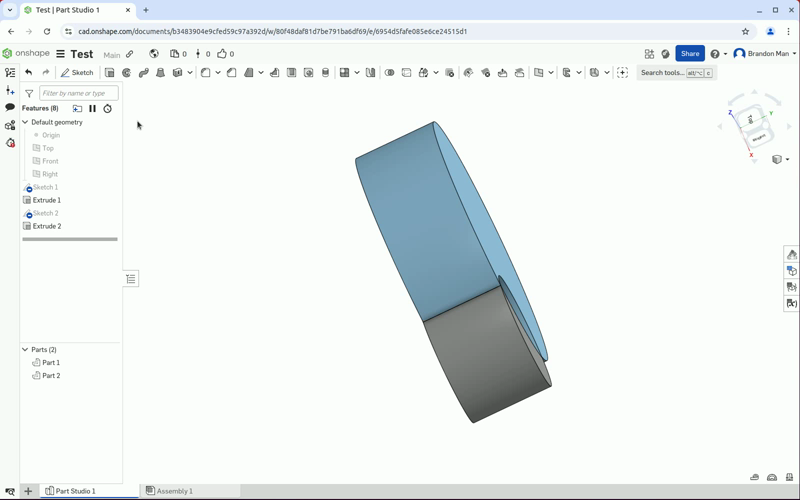
key(up, 2)
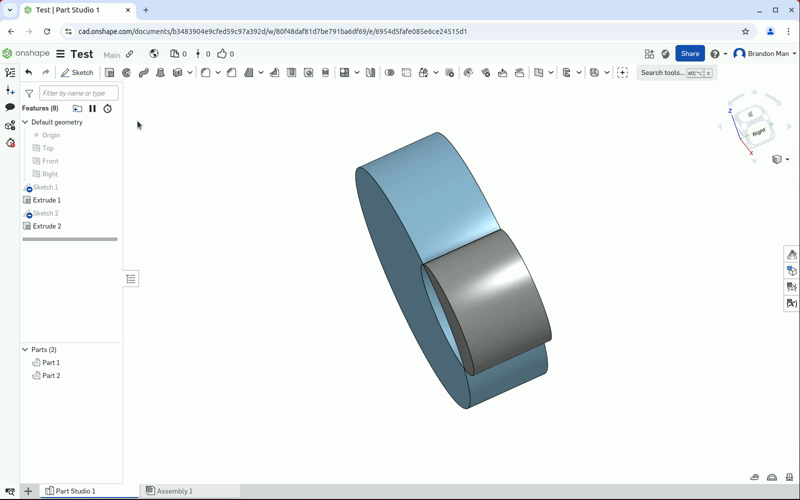
key(right, 2)
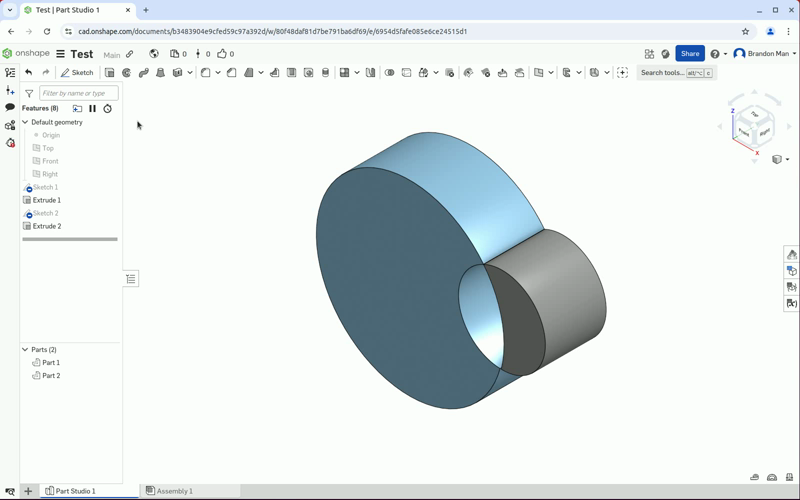
mouse_move(73, 189)
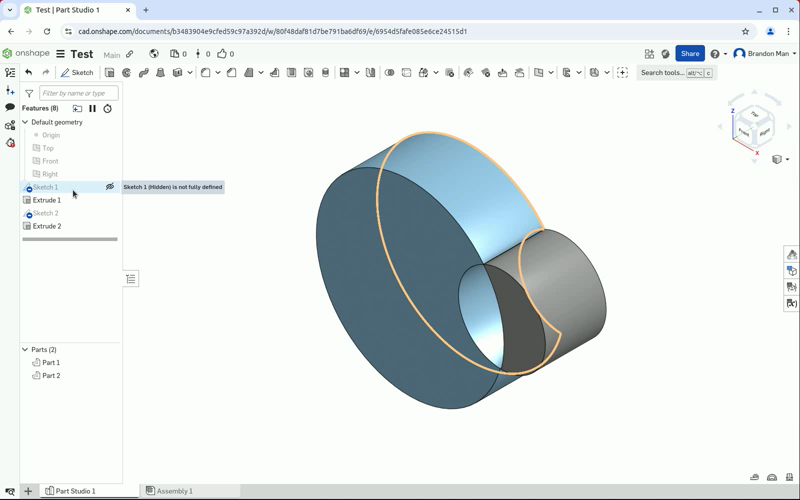
click(73, 189)